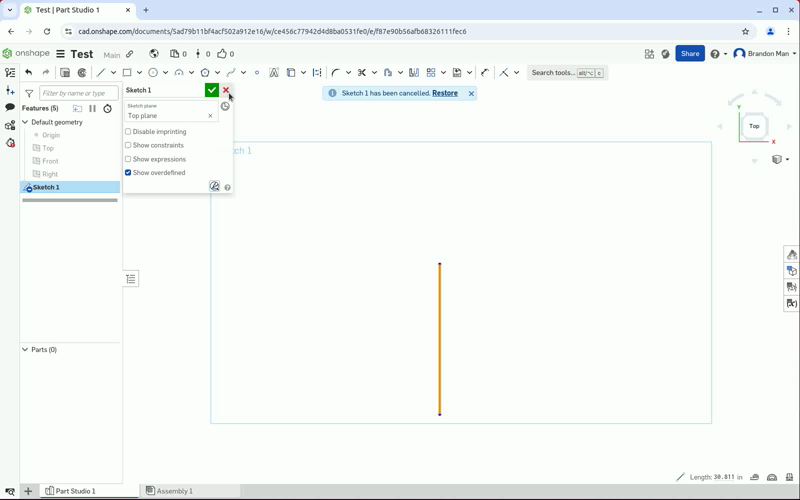
key(shift+h)
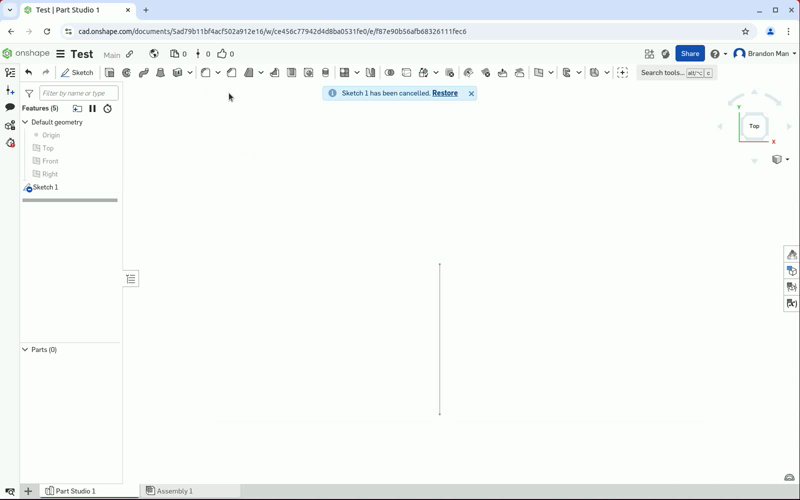
key(shift+s)
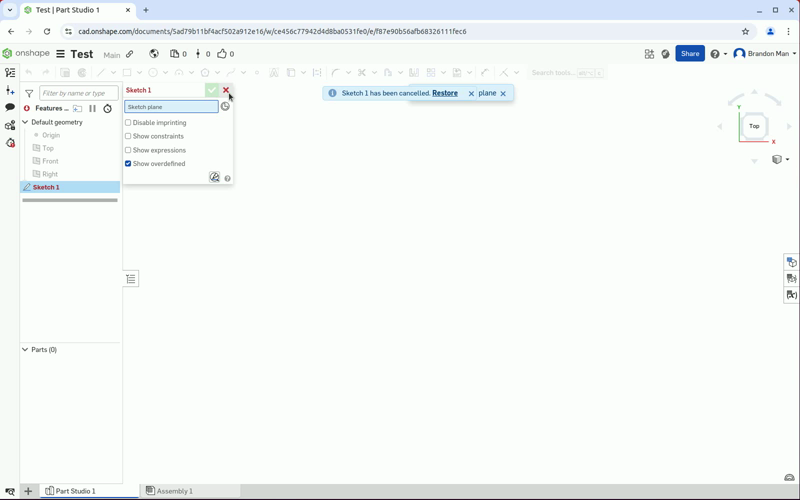
mouse_move(73, 150)
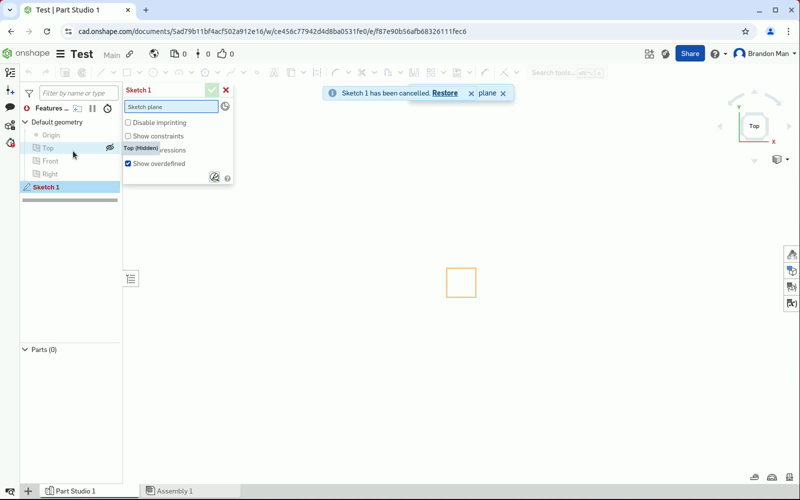
click(73, 150)
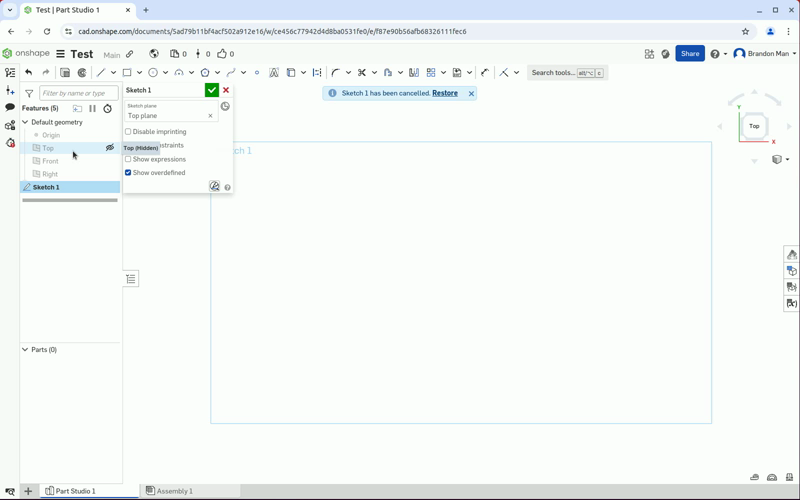
mouse_move(73, 352)
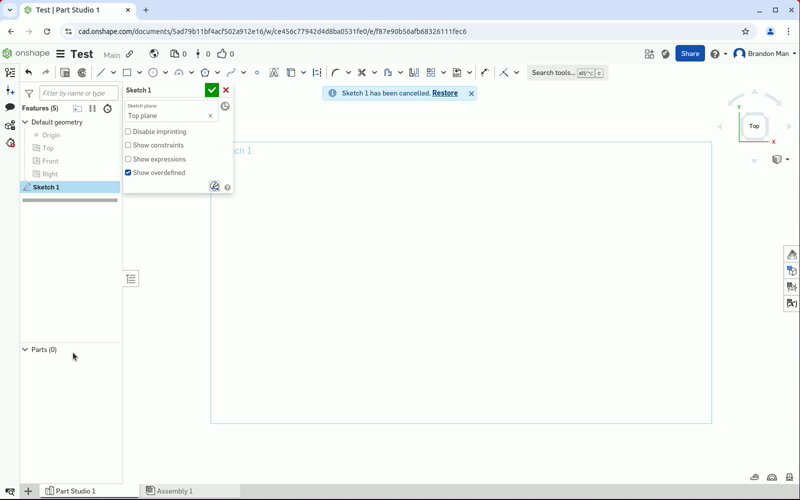
key(y)
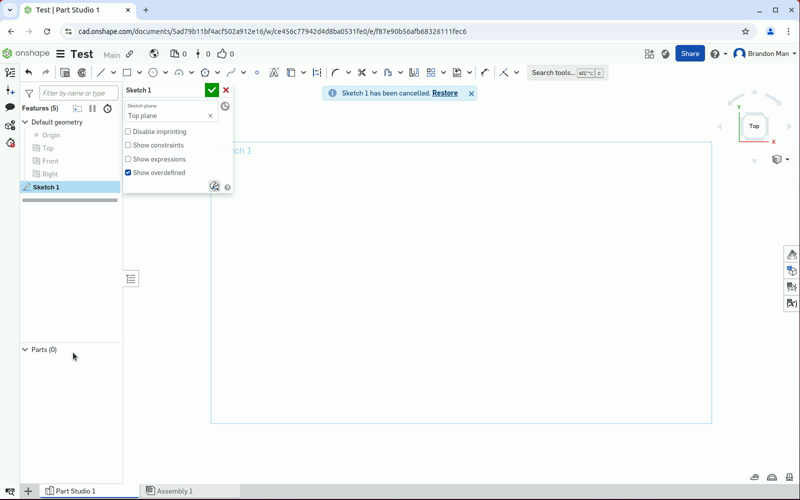
key(c)
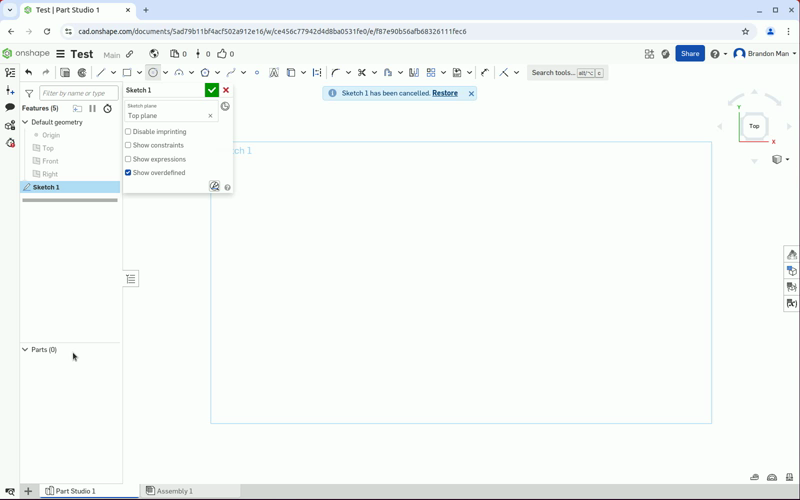
key_down(shift)
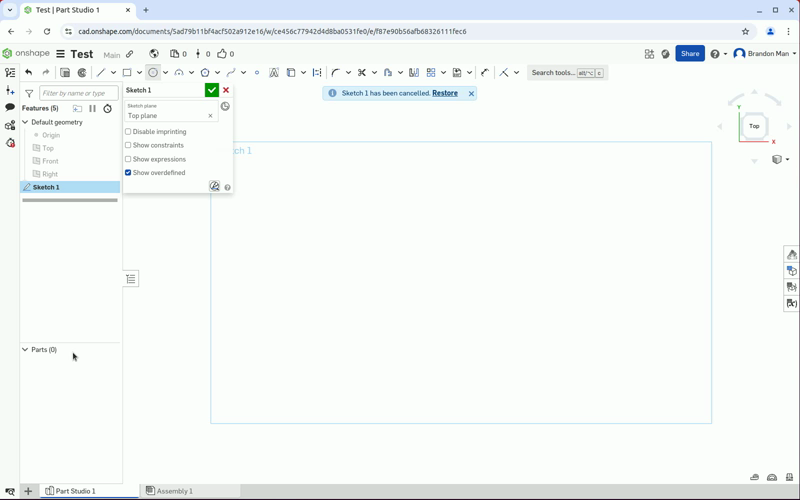
mouse_move(461, 282)
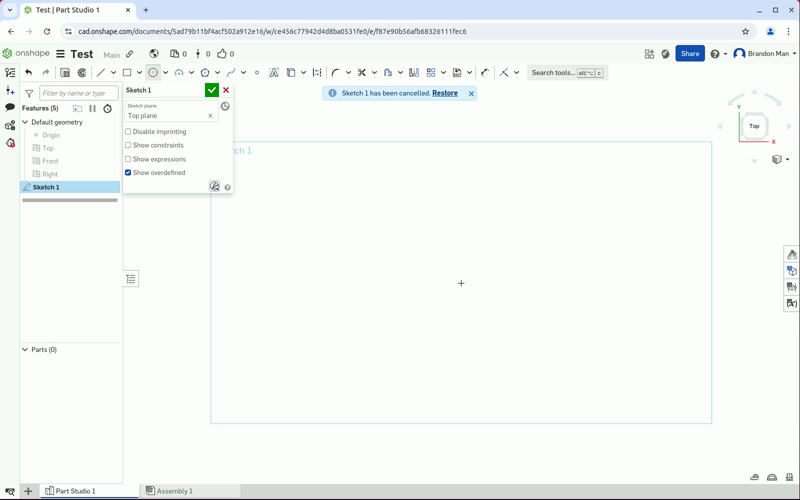
click(461, 282)
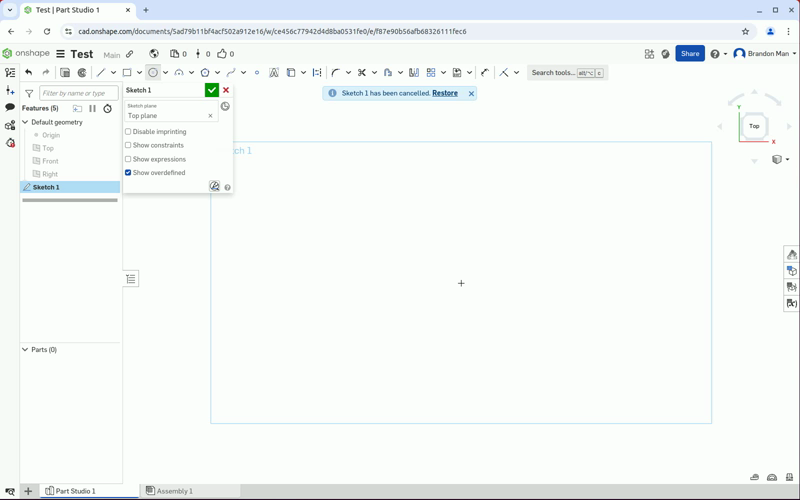
key_up(shift)
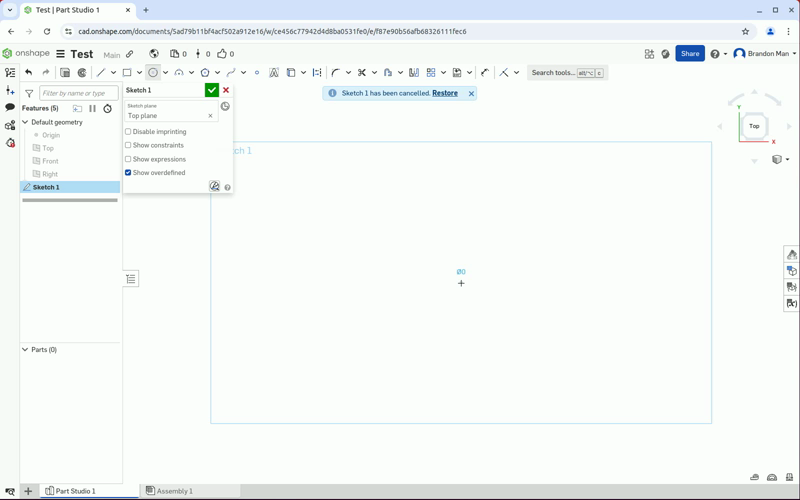
mouse_move(568, 282)
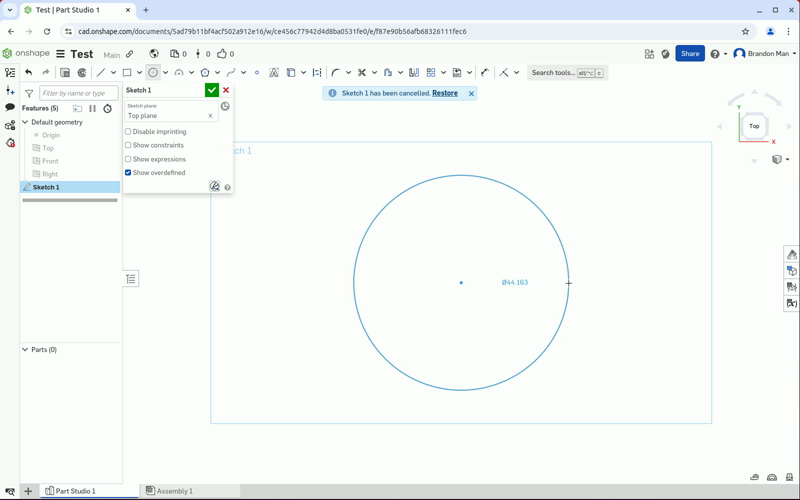
click(568, 282)
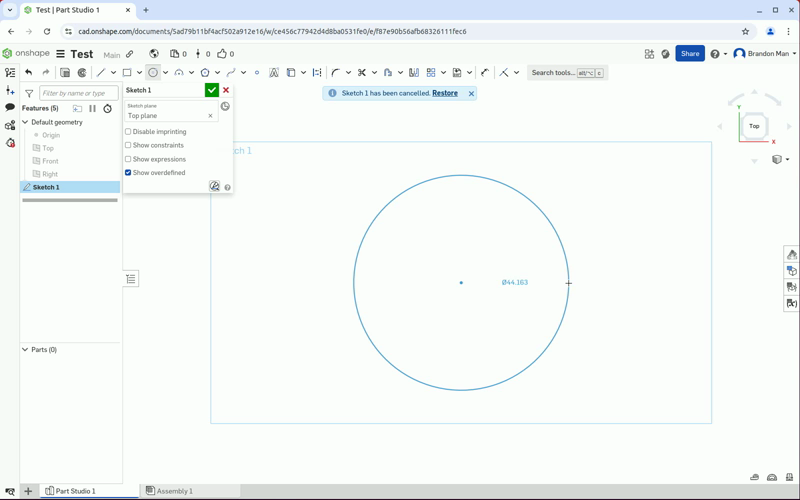
key(esc)
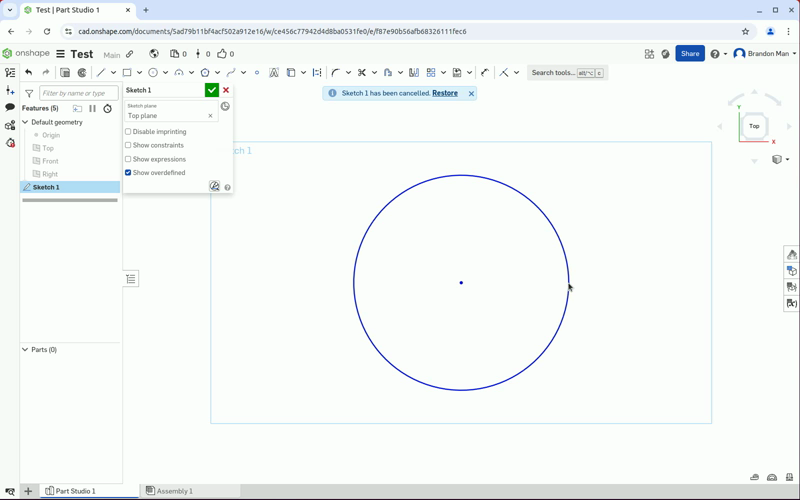
key(c)
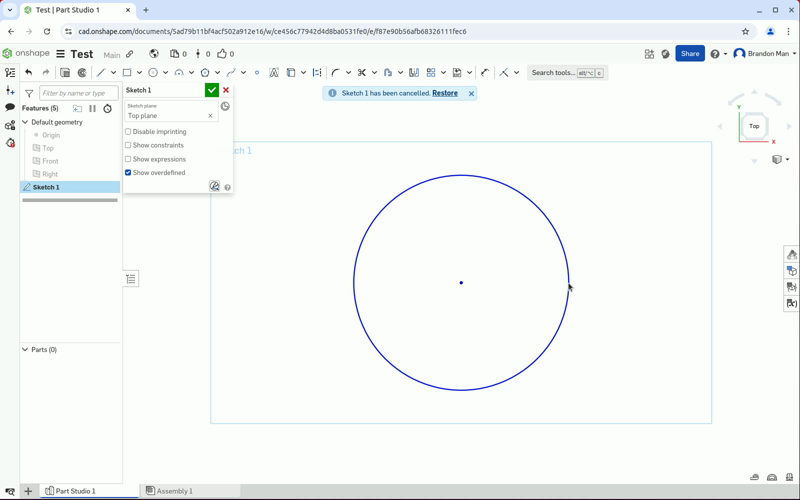
key_down(shift)
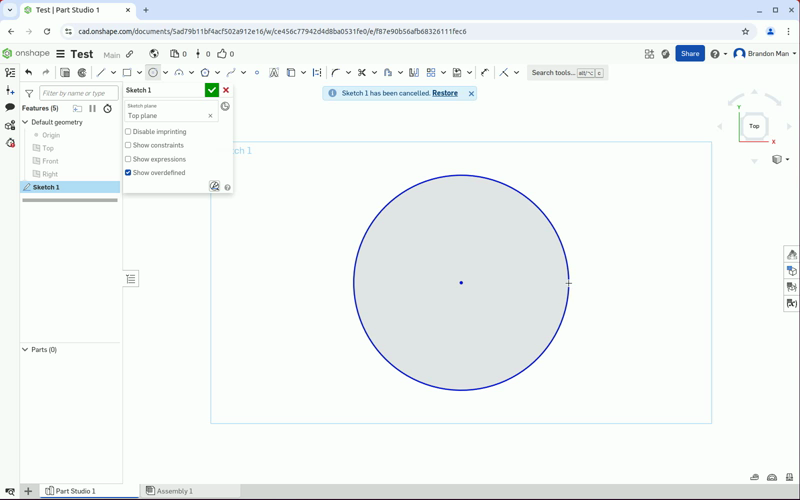
mouse_move(461, 282)
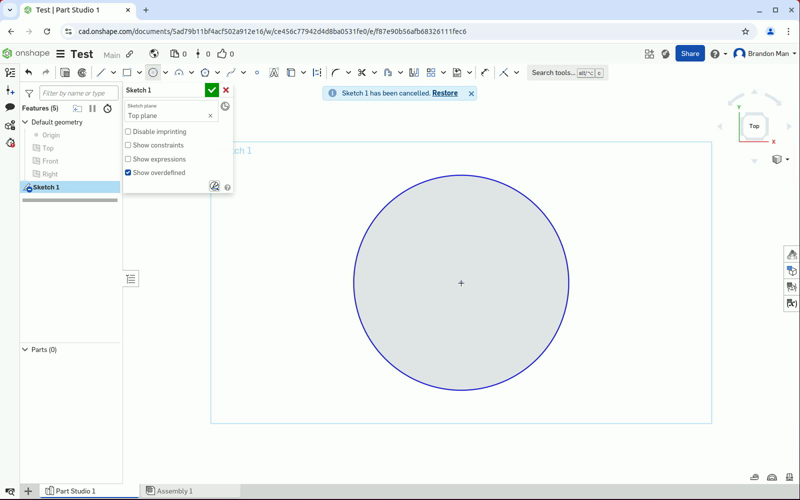
click(461, 282)
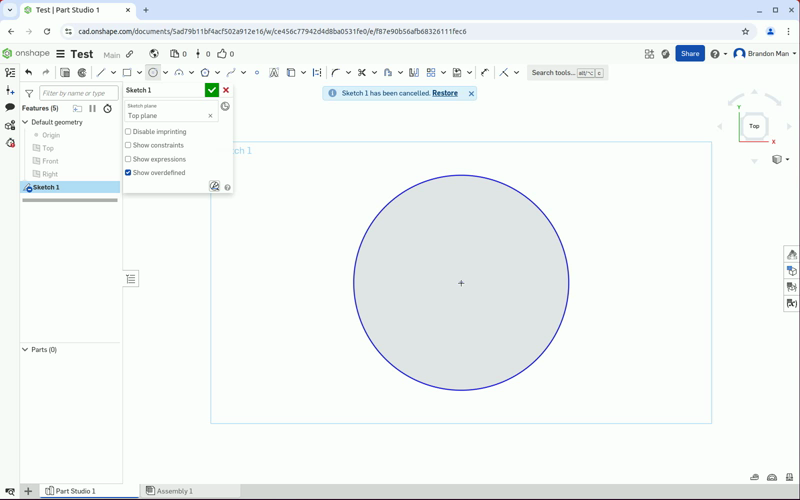
key_up(shift)
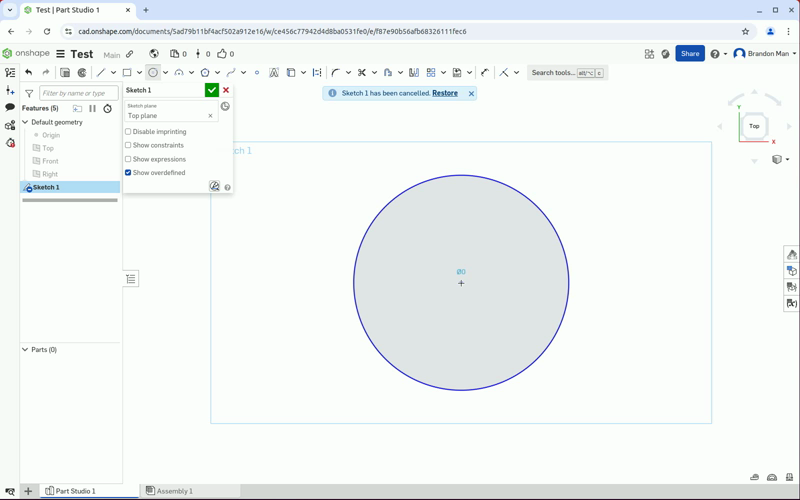
mouse_move(564, 282)
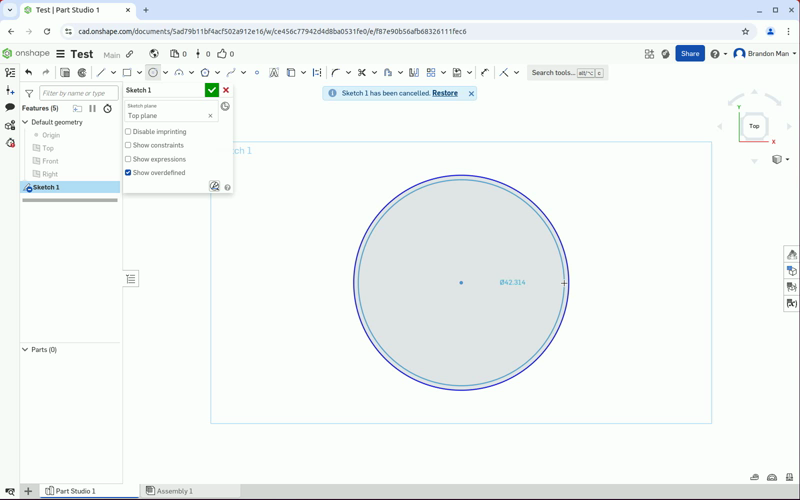
scroll(6)
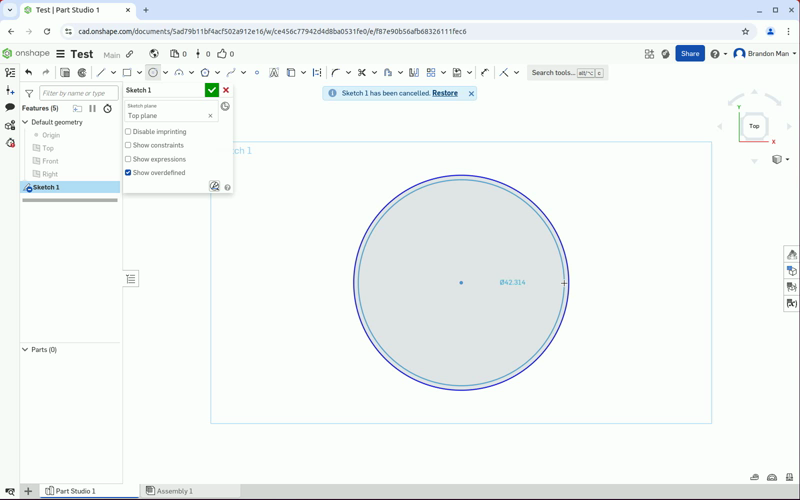
scroll(6)
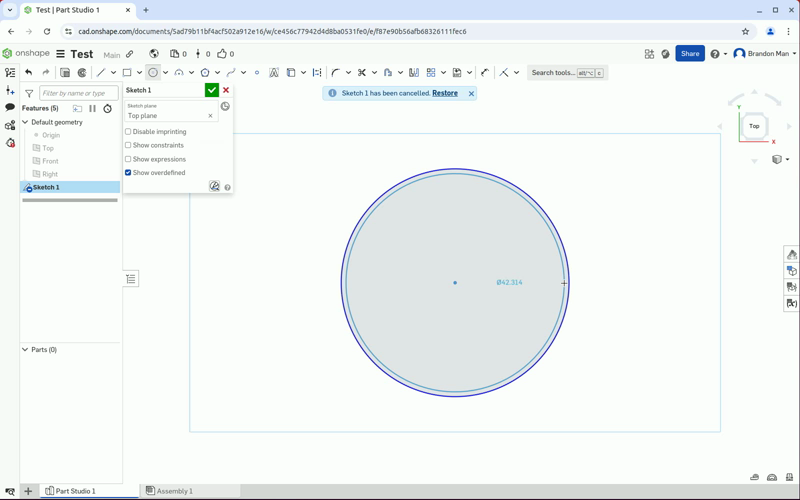
scroll(6)
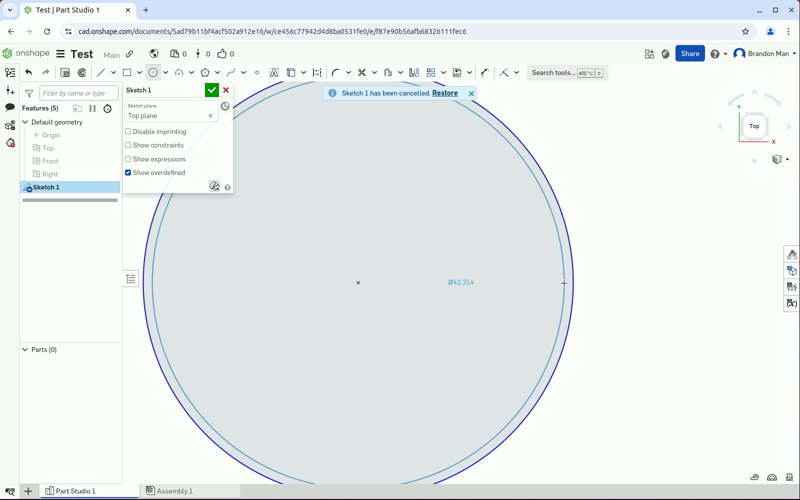
scroll(6)
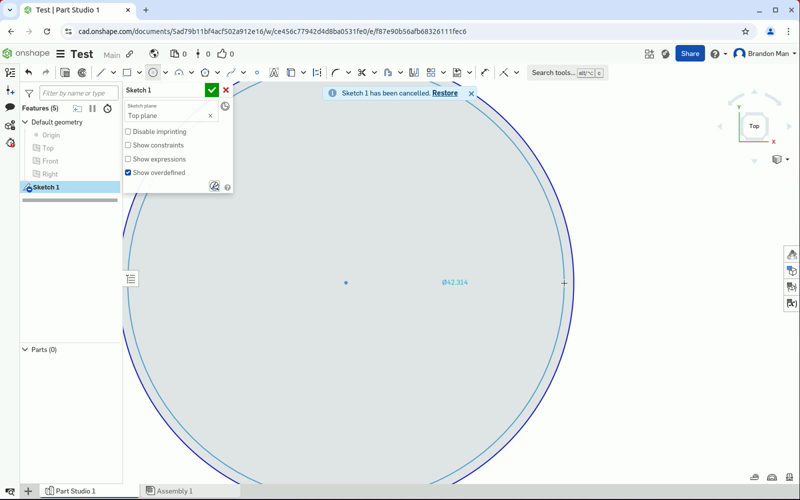
scroll(6)
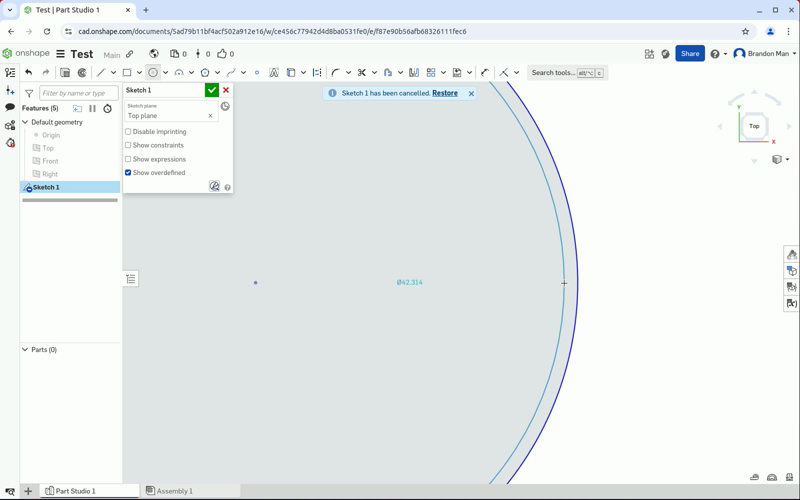
scroll(6)
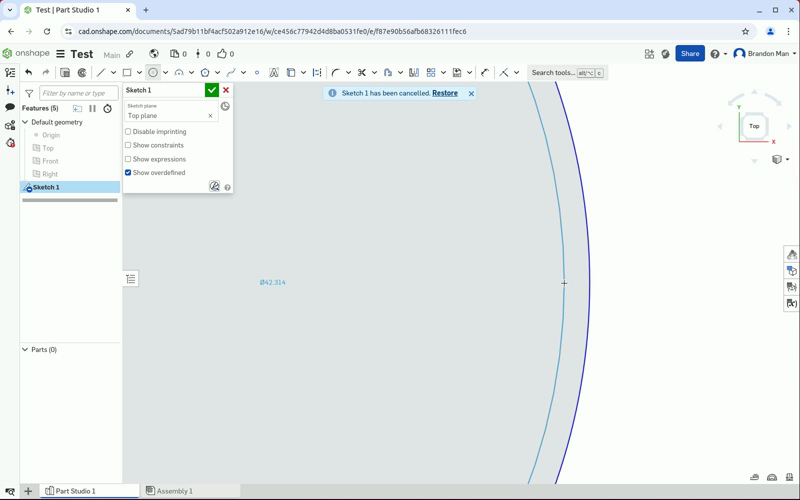
scroll(6)
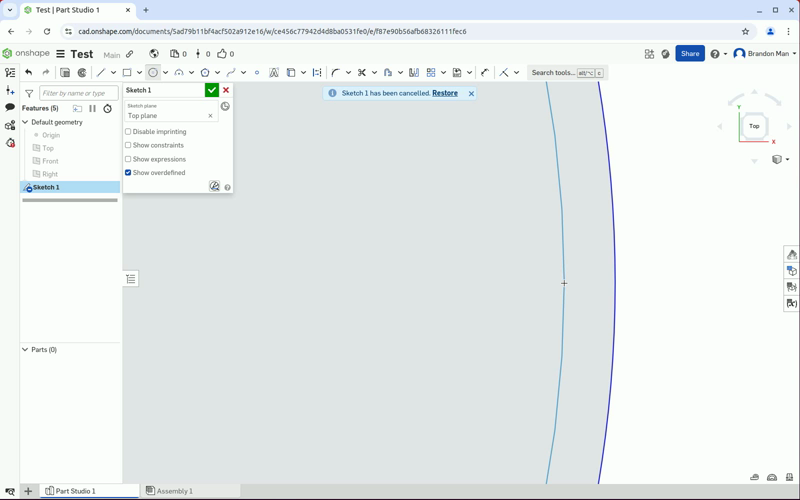
click(564, 282)
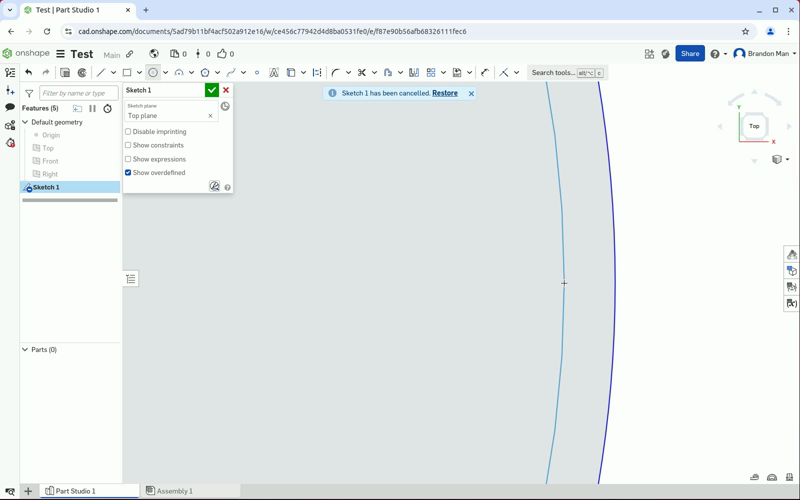
scroll(-6)
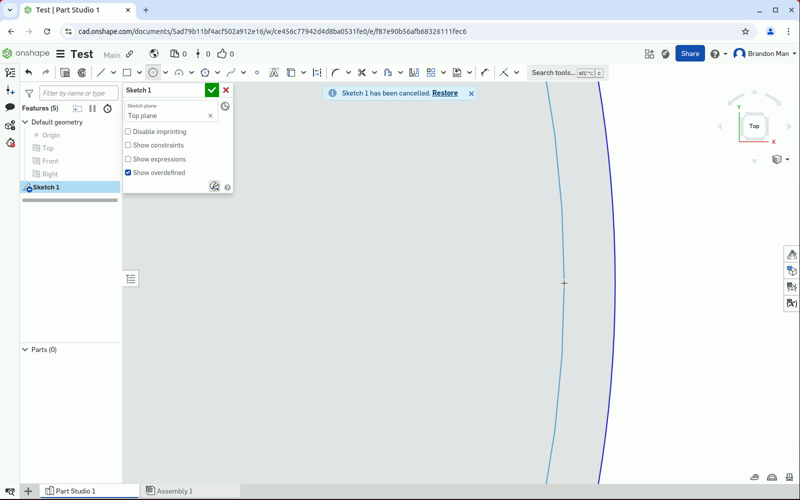
scroll(-6)
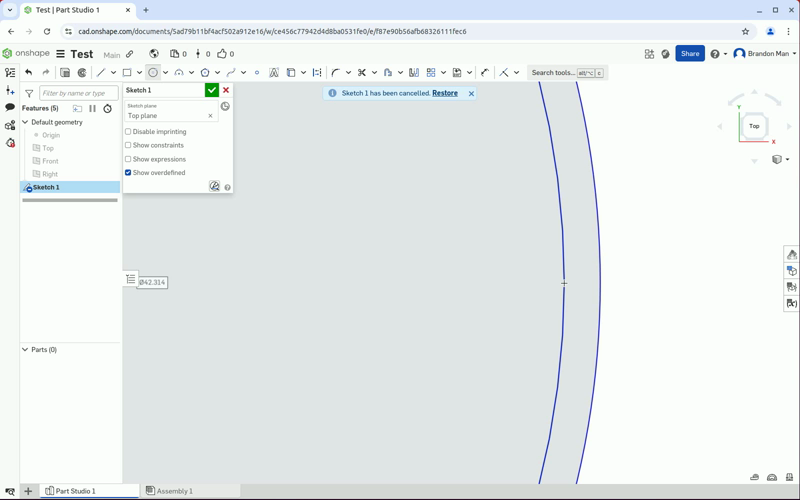
scroll(-6)
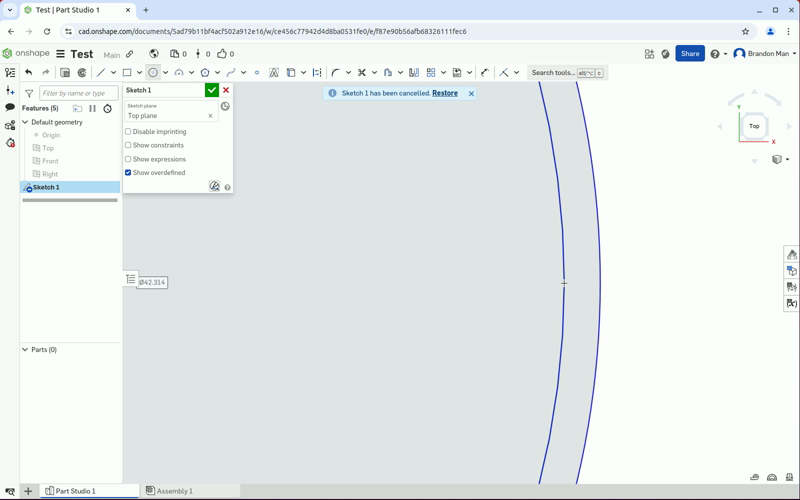
scroll(-6)
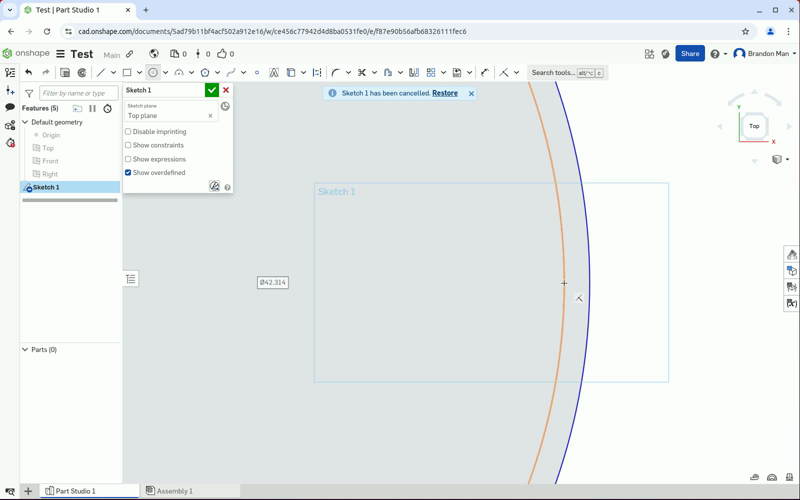
scroll(-6)
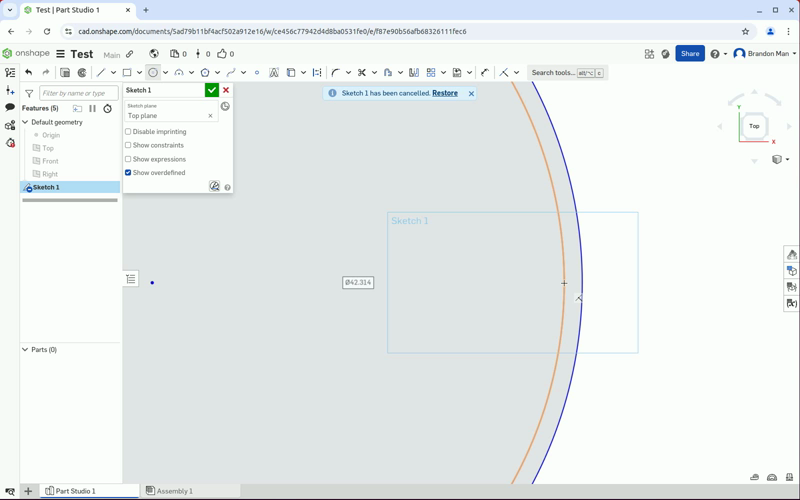
scroll(-6)
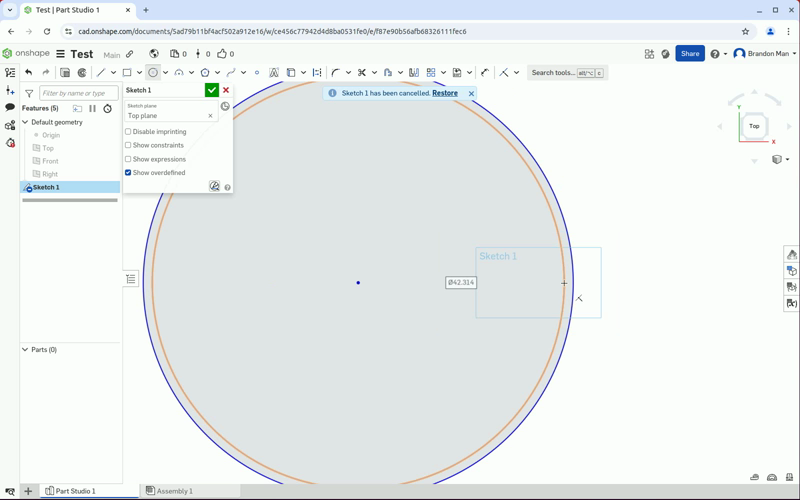
scroll(-6)
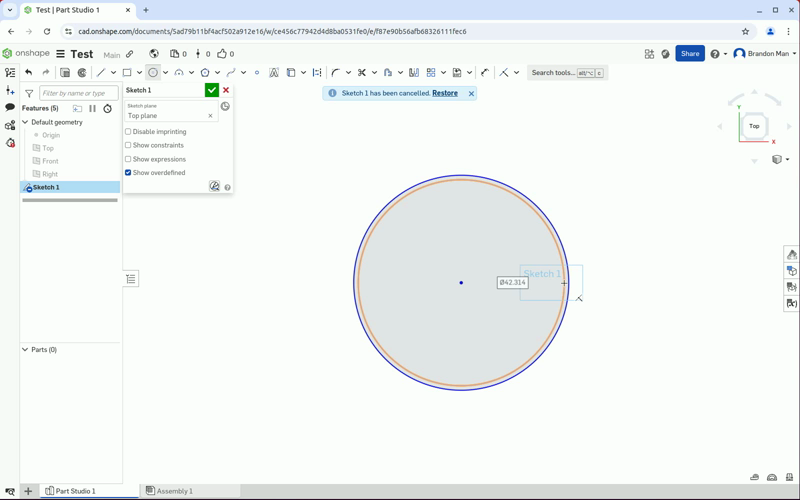
key(esc)
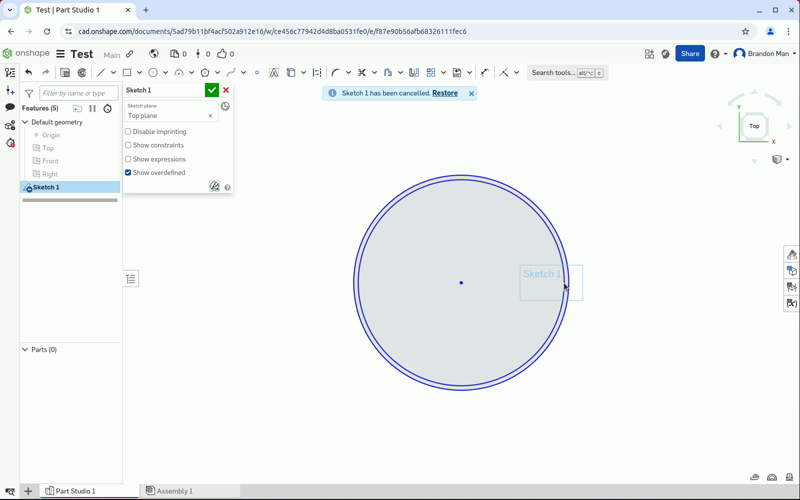
mouse_move(489, 384)
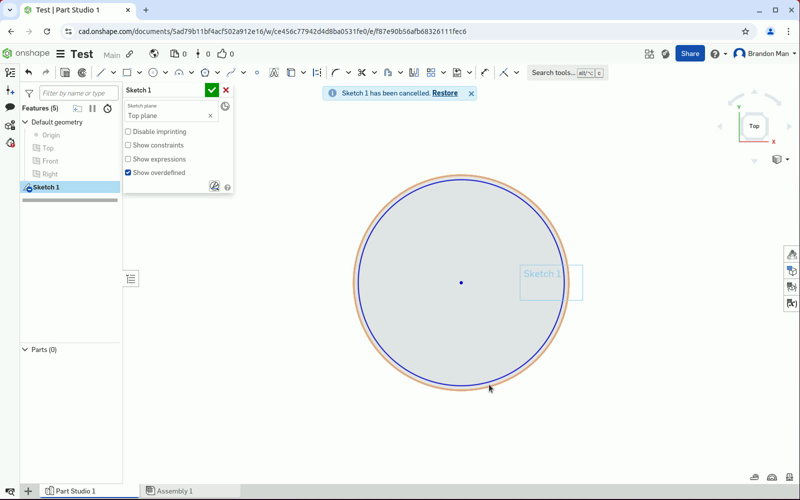
click(489, 384)
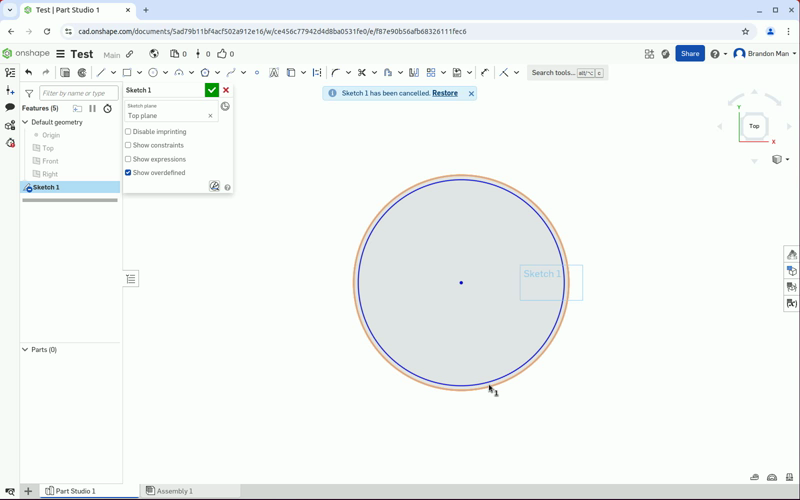
mouse_move(73, 352)
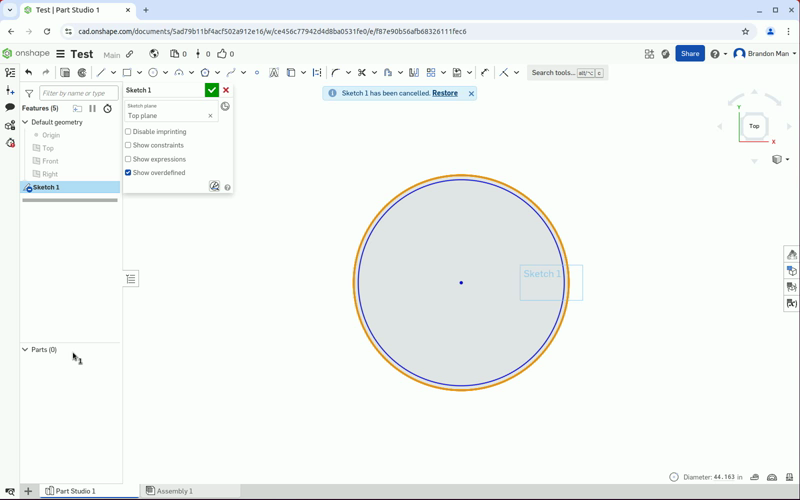
key(shift+y)
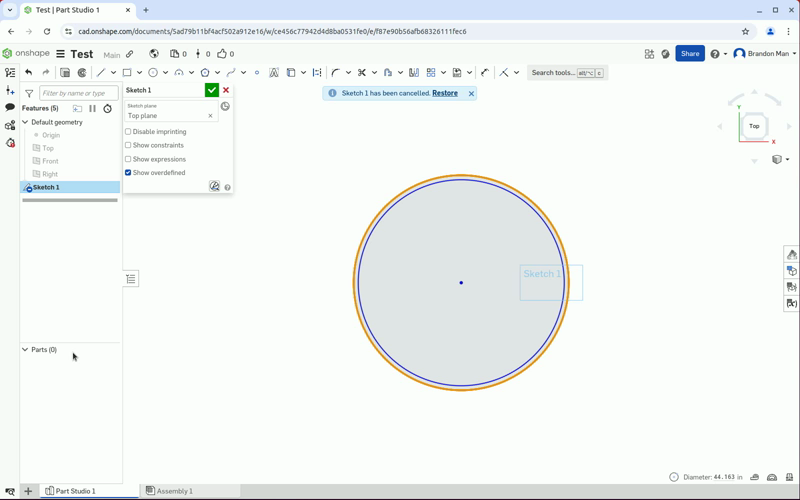
key(shift+e)
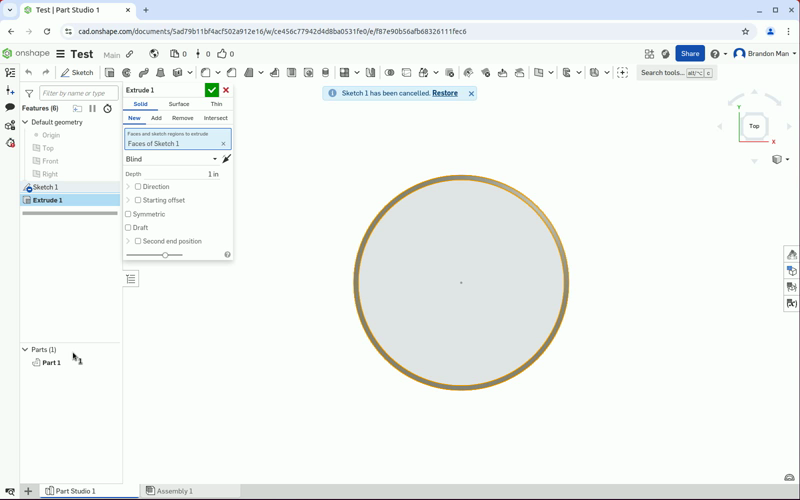
mouse_move(143, 106)
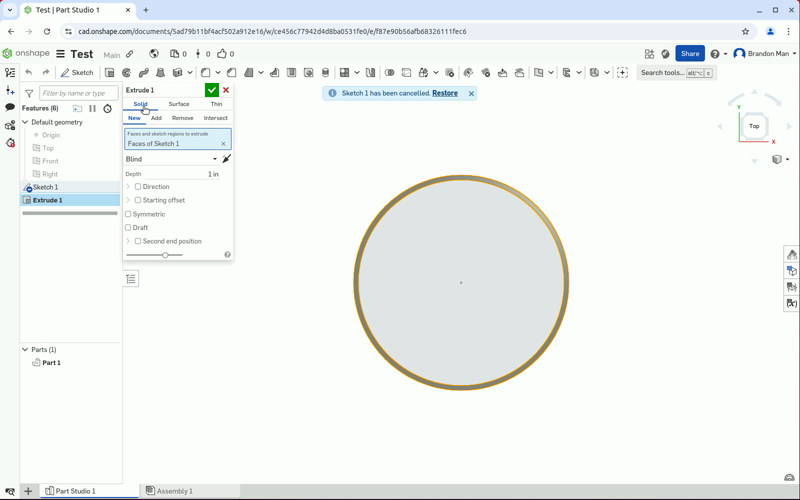
click(143, 106)
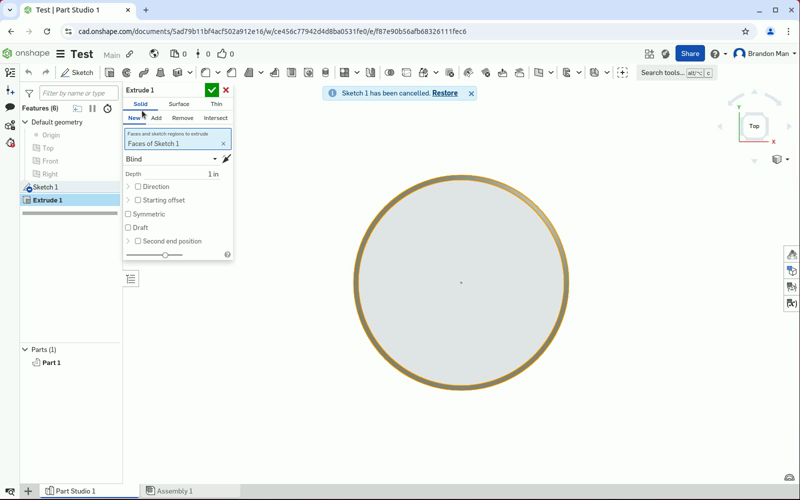
mouse_move(137, 120)
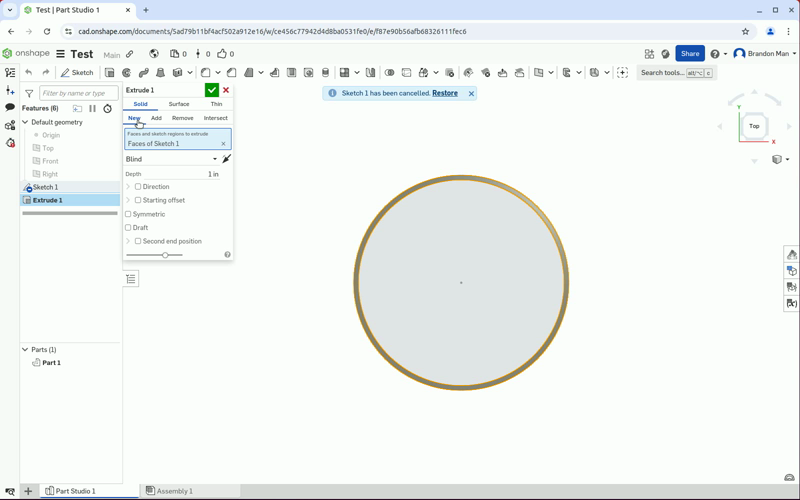
click(137, 120)
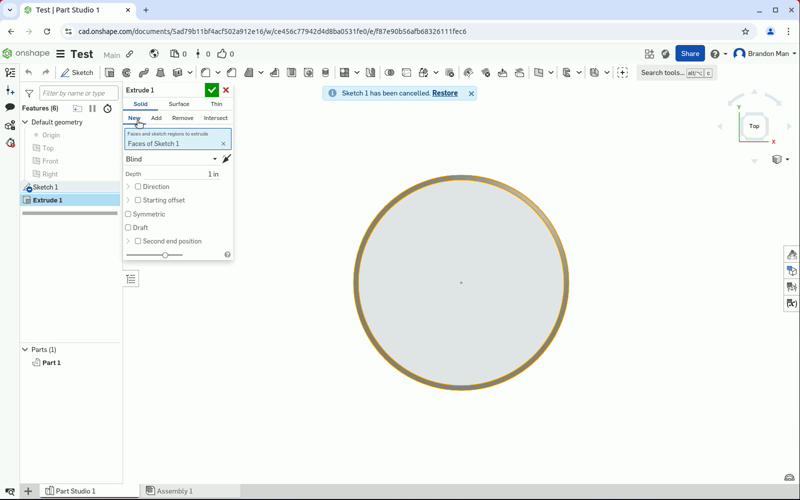
key(tab, 4)
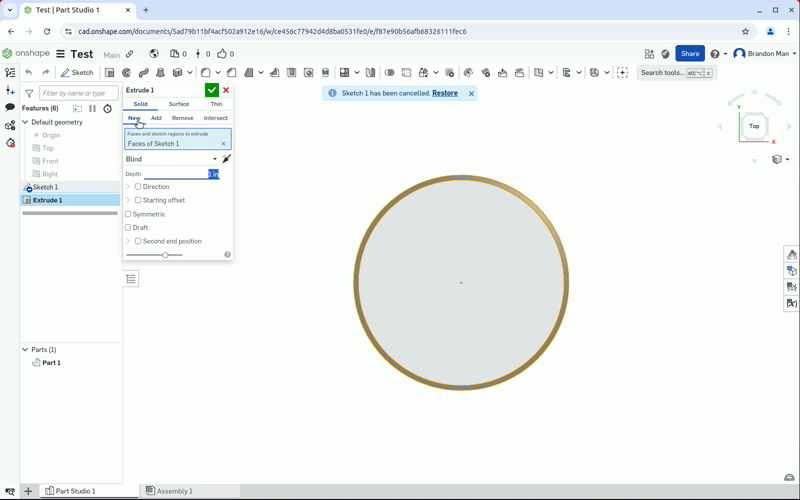
text(1.444)
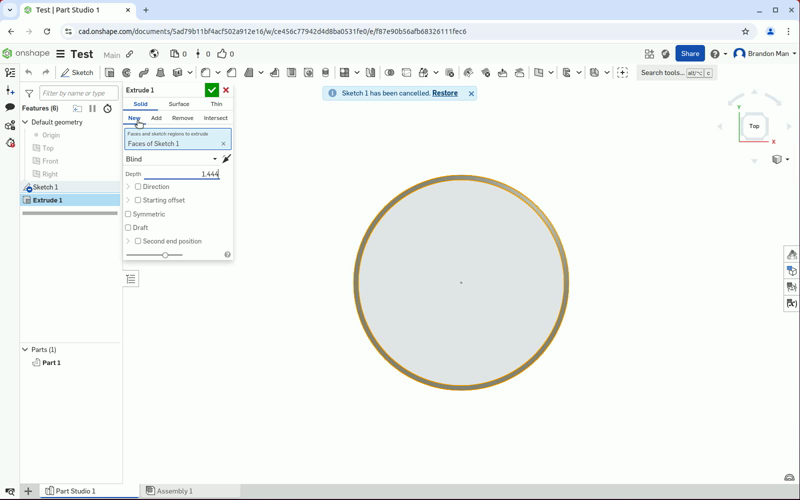
key(enter)
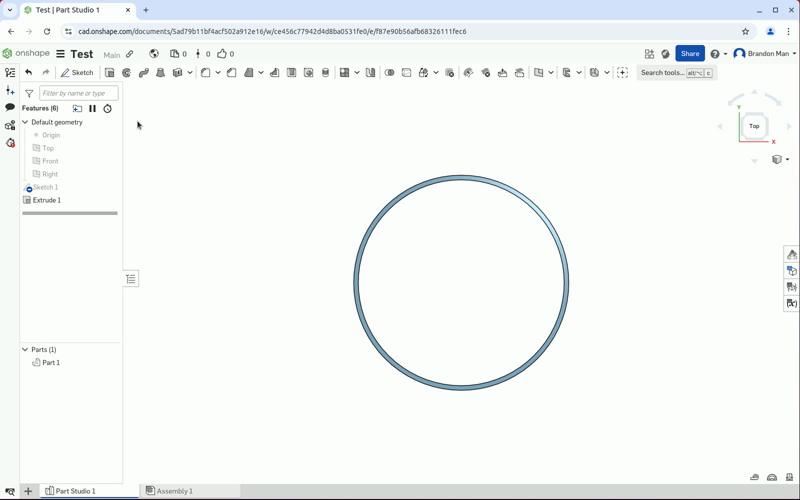
key(shift+h)
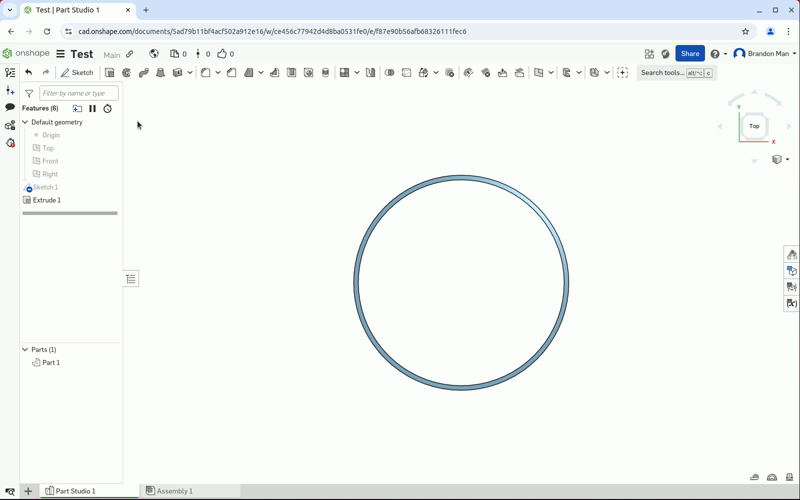
key(shift+h)
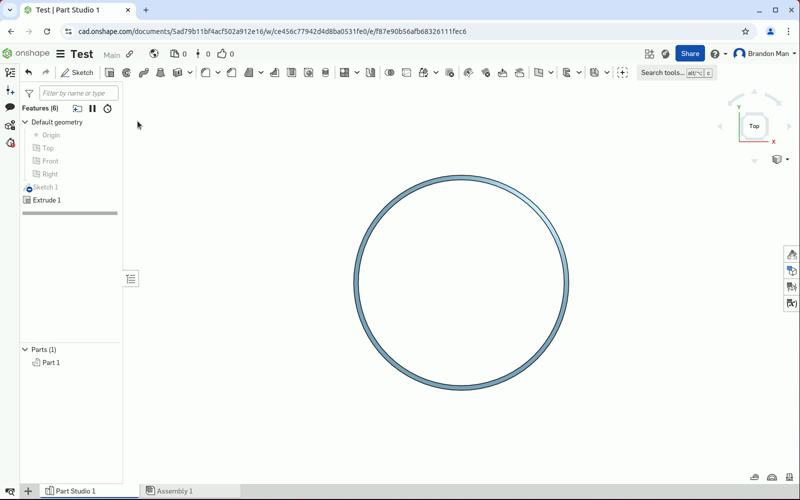
mouse_move(73, 189)
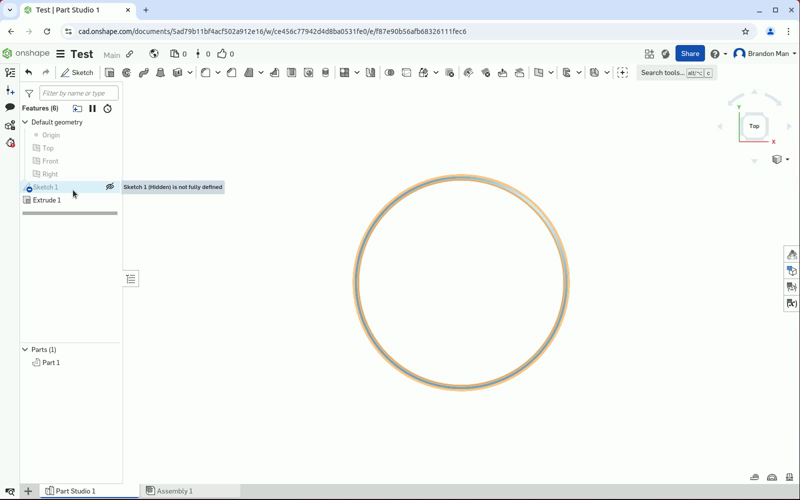
click(73, 189)
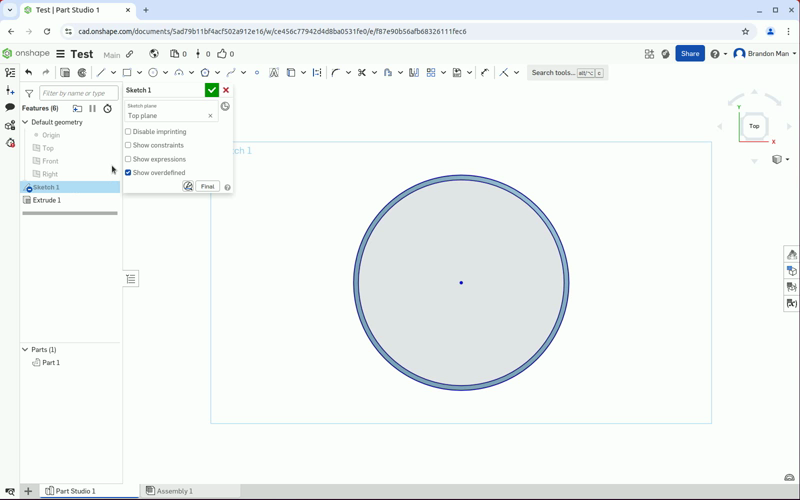
mouse_move(229, 92)
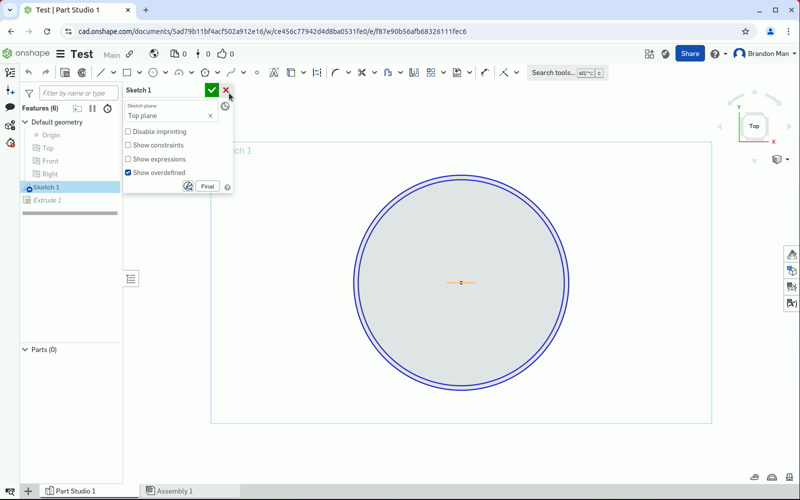
click(229, 92)
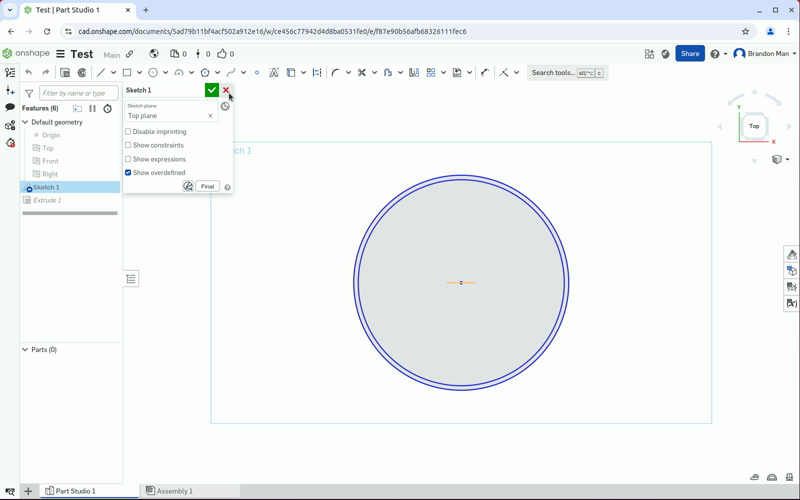
key(shift+s)
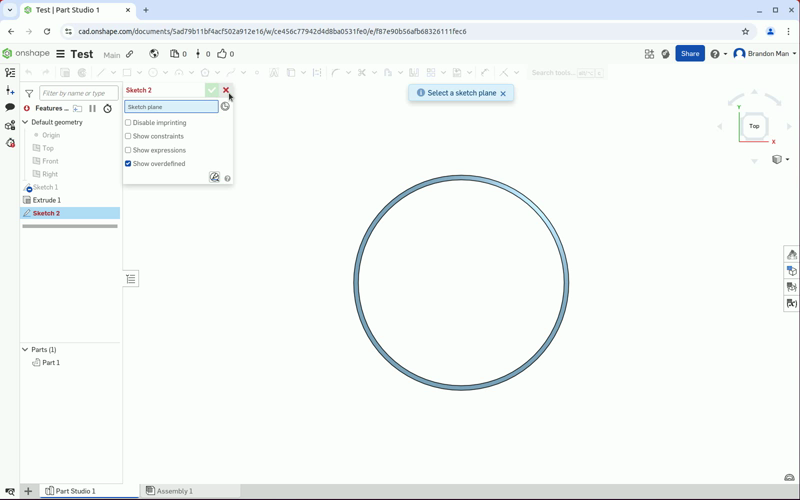
mouse_move(73, 150)
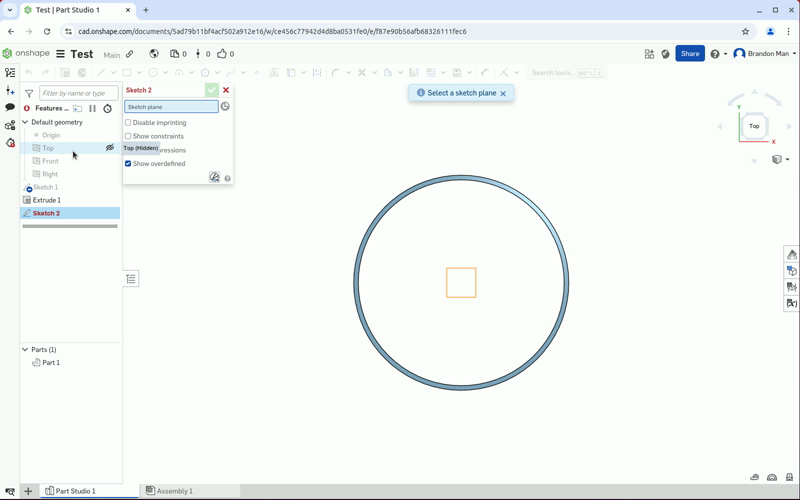
click(73, 150)
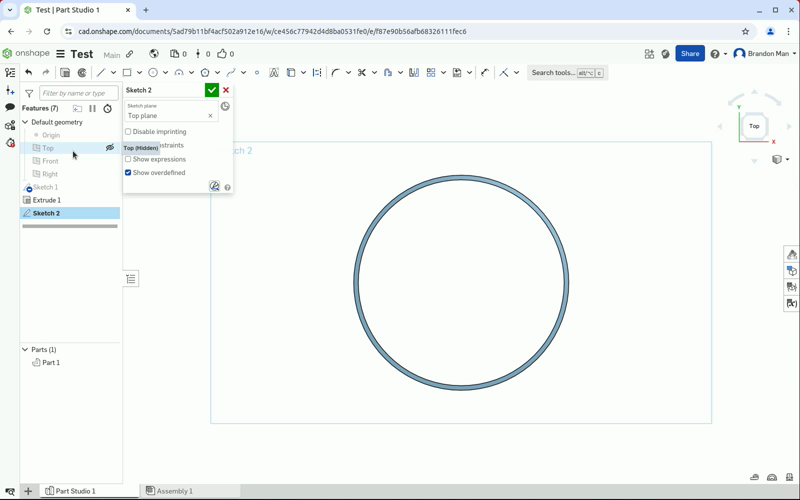
mouse_move(73, 352)
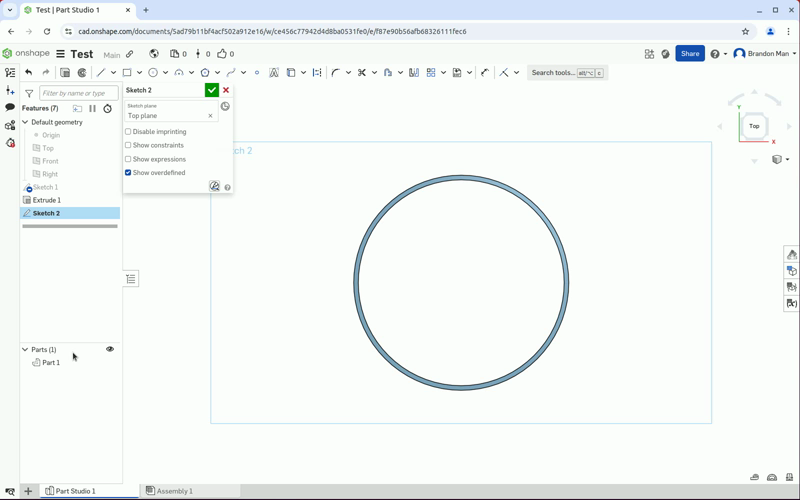
key(y)
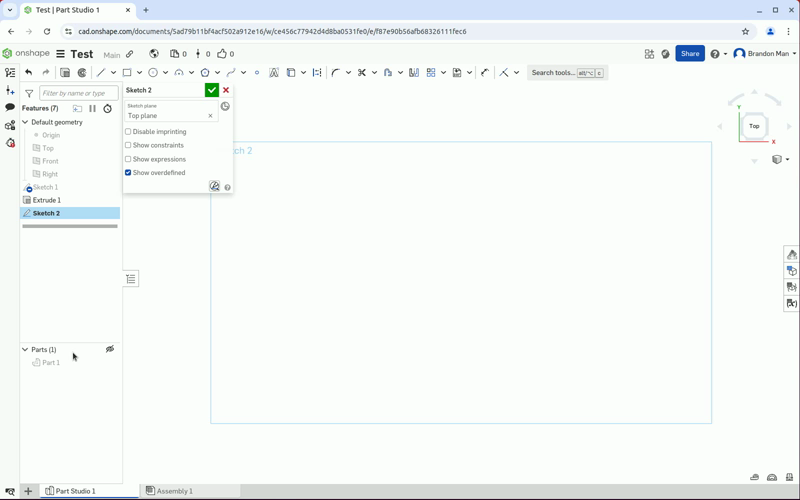
key(l)
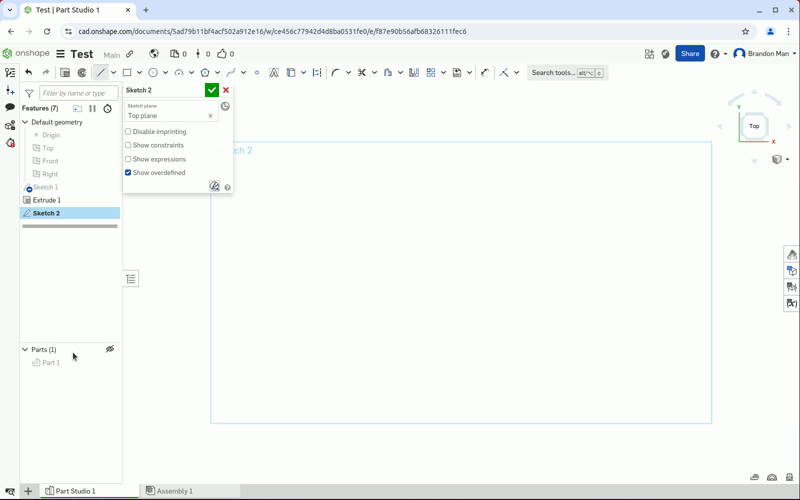
key_down(shift)
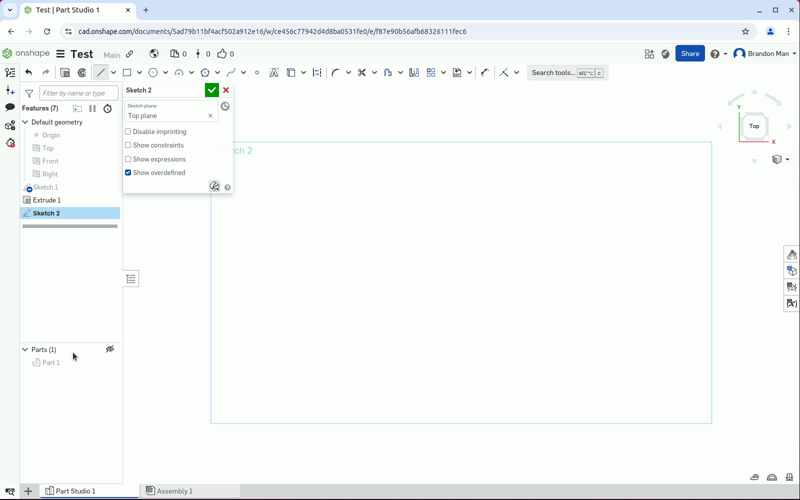
mouse_move(348, 395)
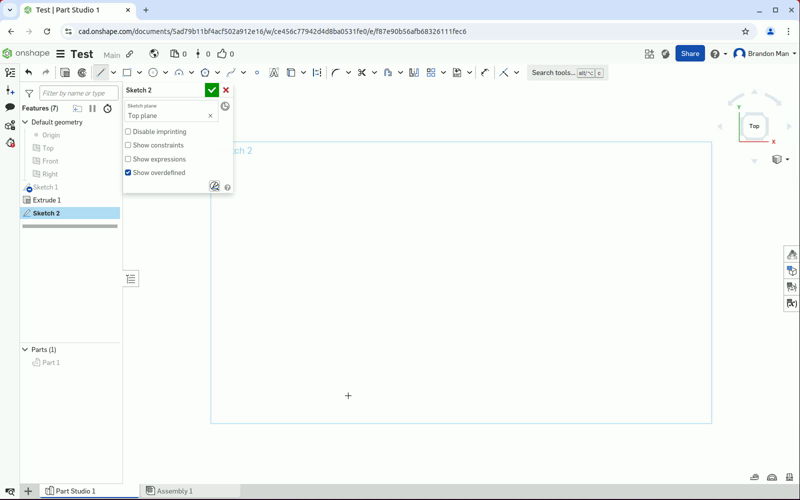
click(348, 395)
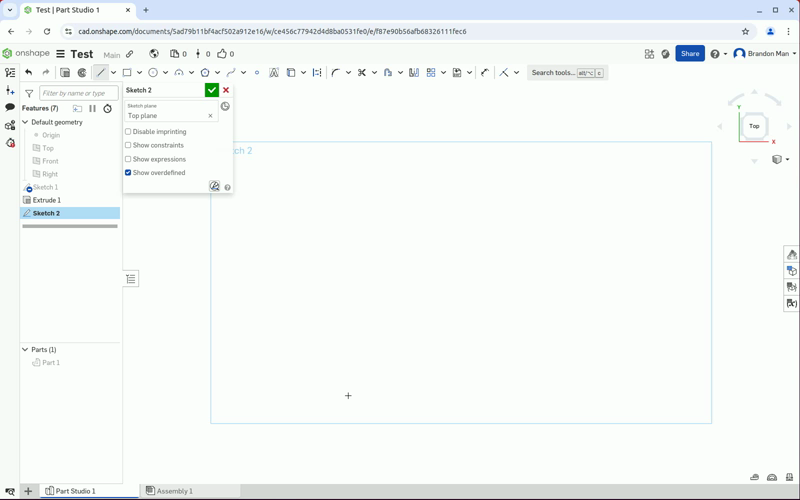
key_up(shift)
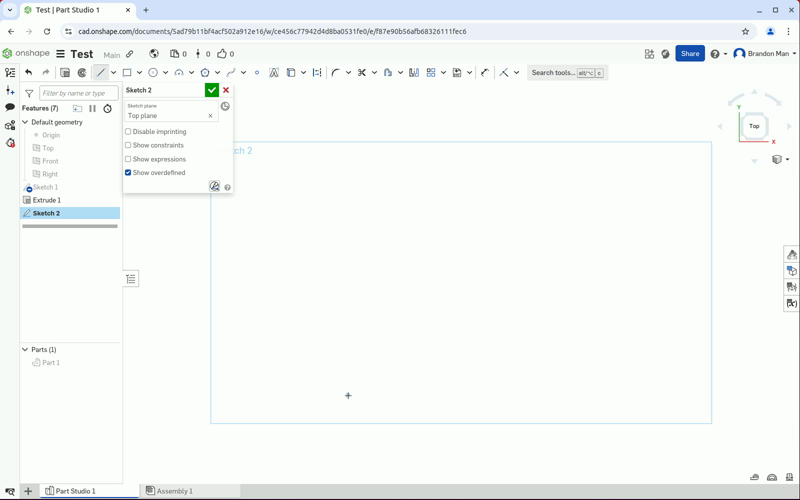
key_down(shift)
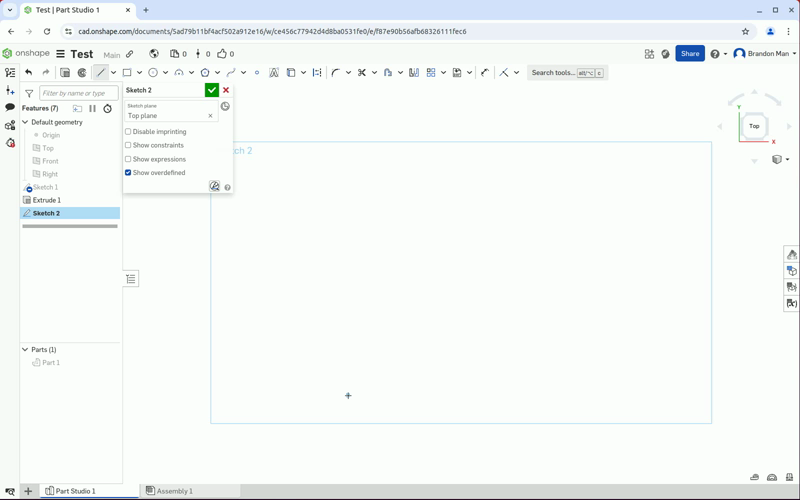
mouse_move(572, 395)
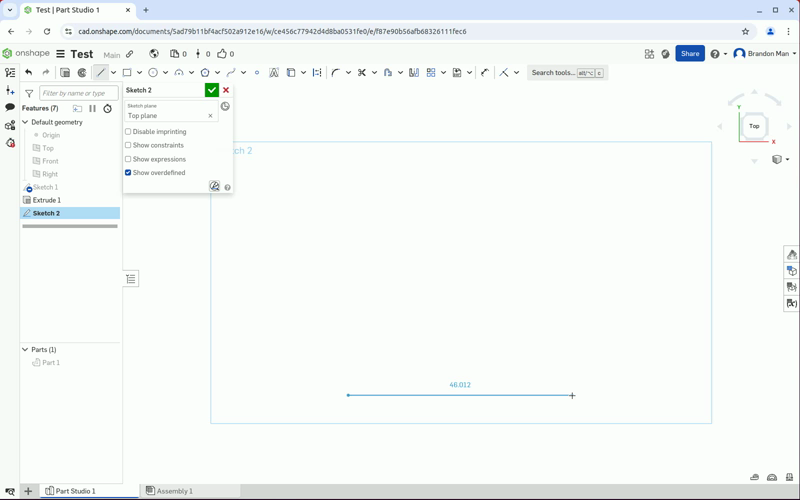
click(572, 395)
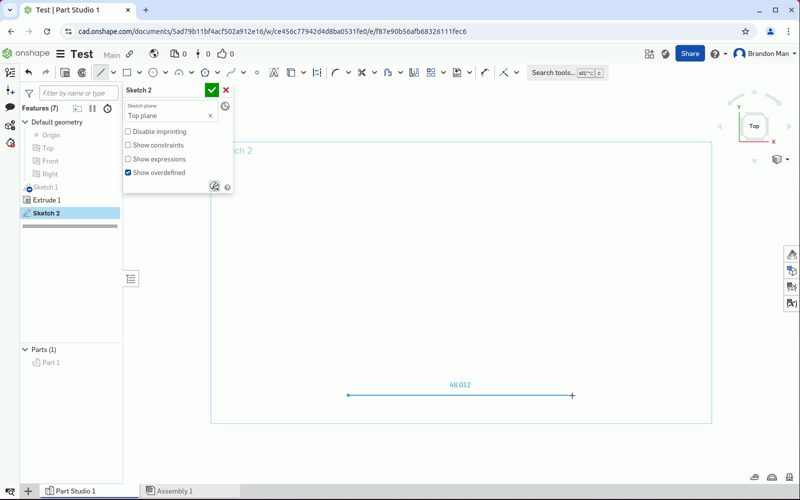
key_up(shift)
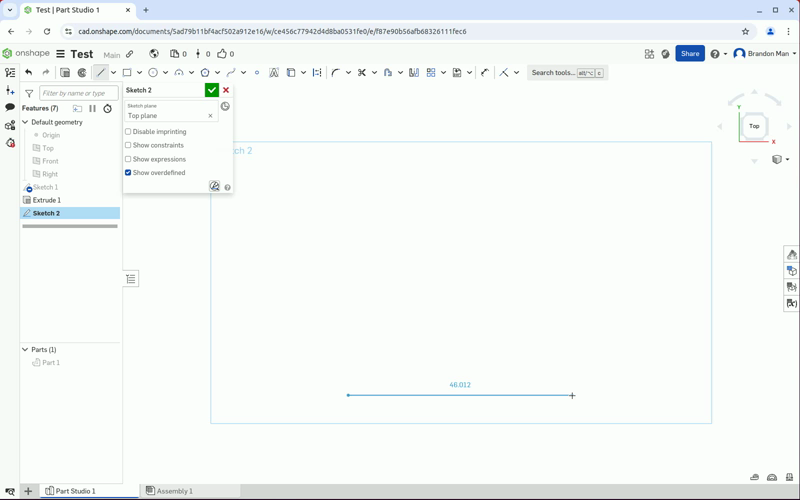
key_down(shift)
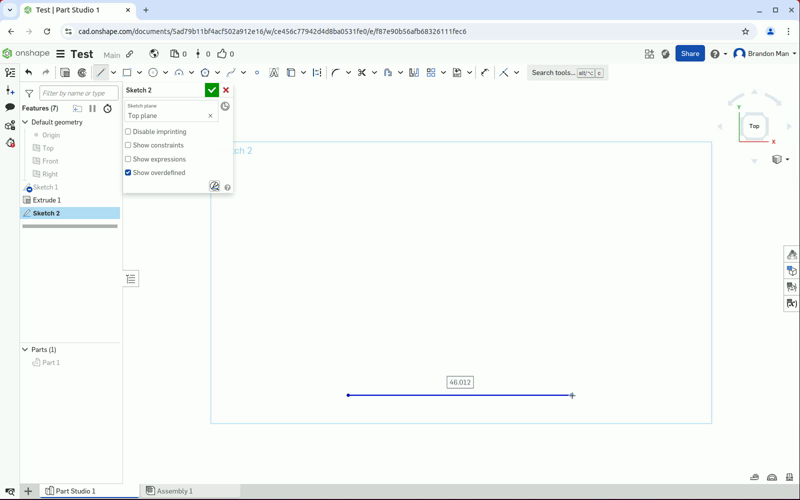
mouse_move(572, 171)
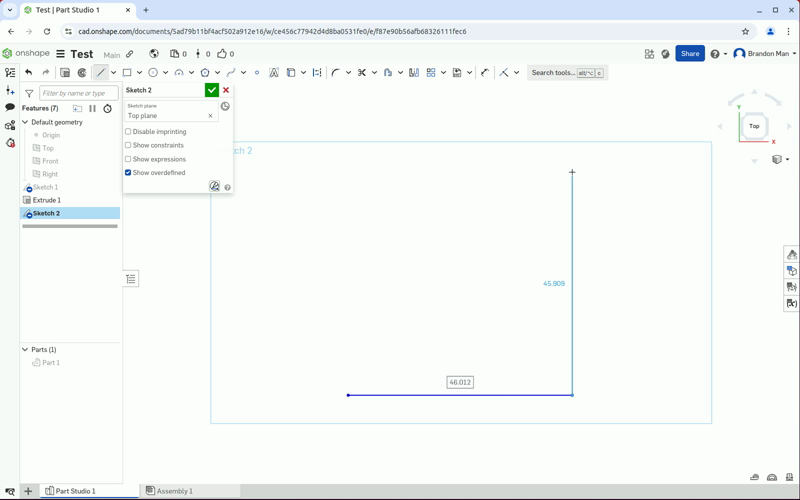
click(572, 171)
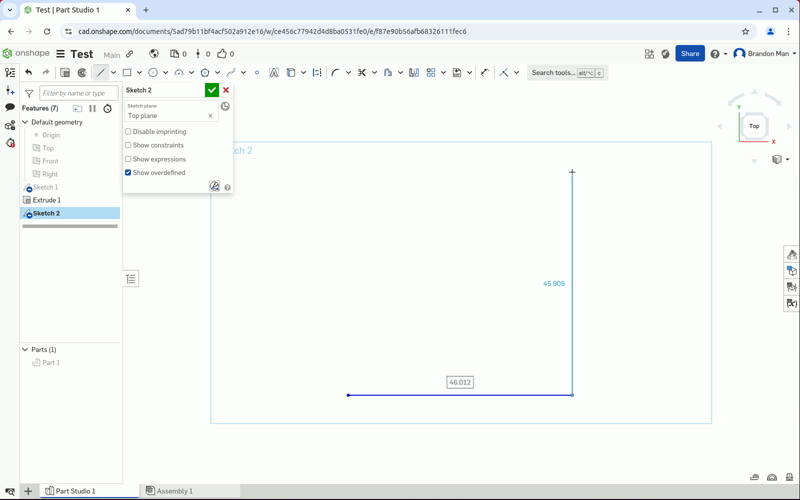
key_up(shift)
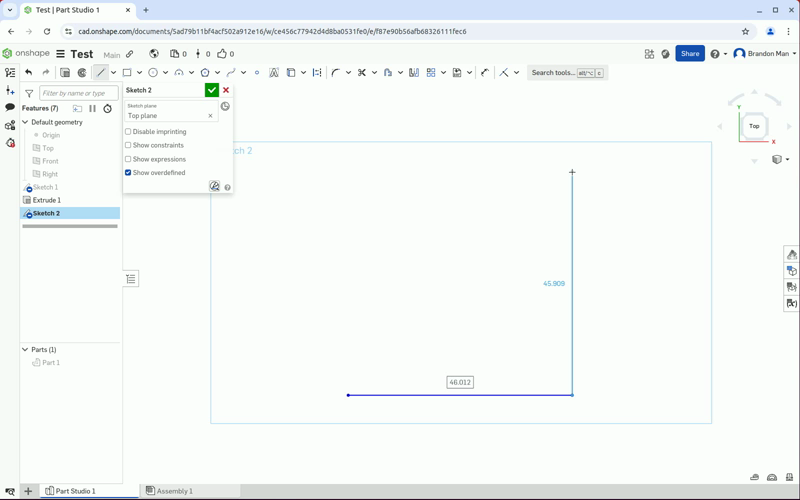
key_down(shift)
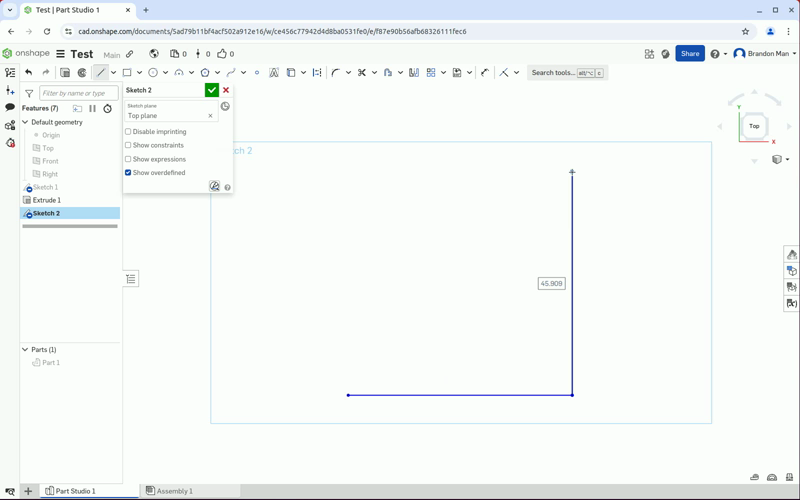
mouse_move(348, 171)
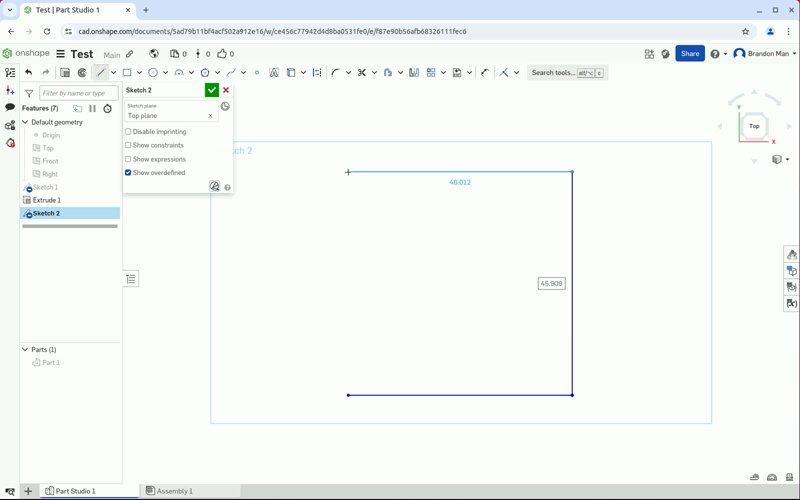
click(348, 171)
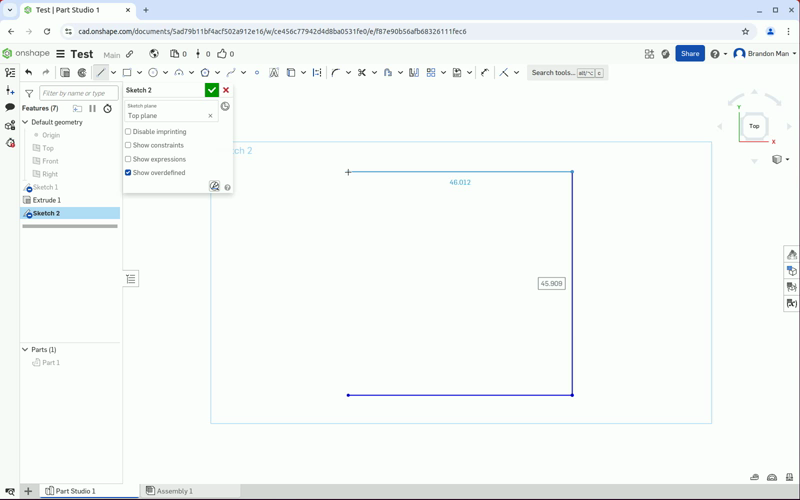
key_up(shift)
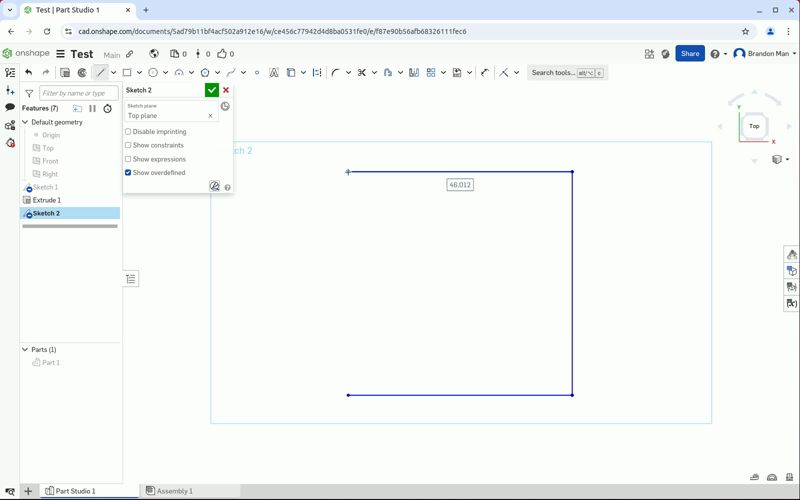
key_down(shift)
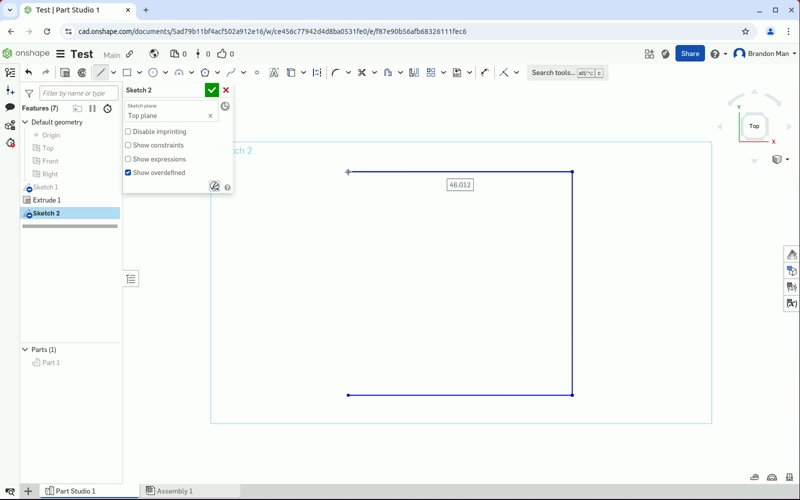
mouse_move(348, 395)
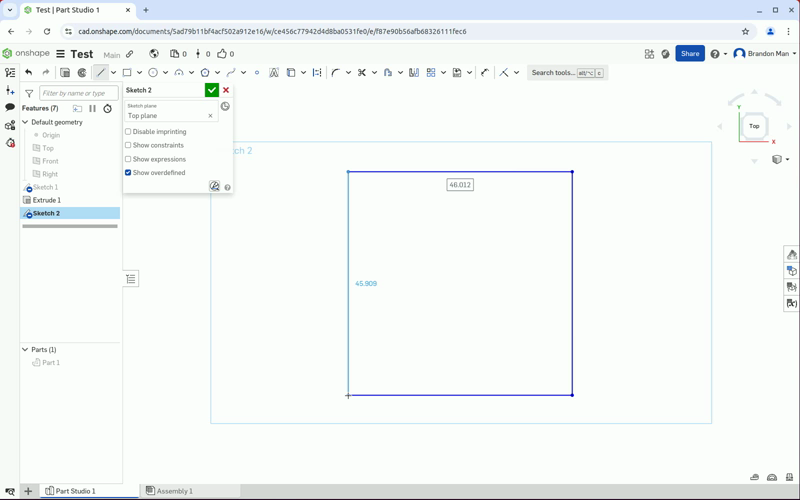
key_up(shift)
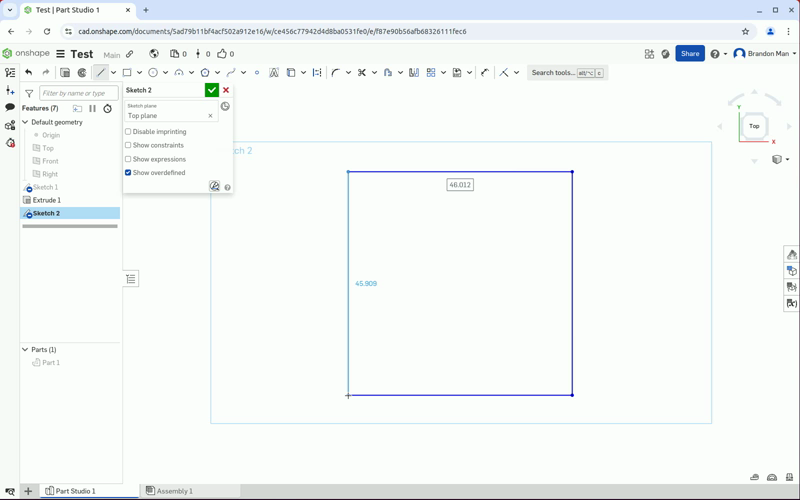
click(348, 395)
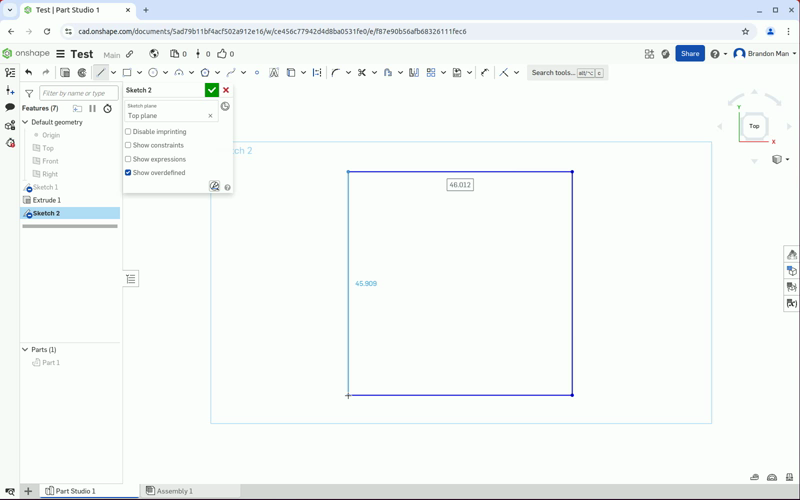
key(esc)
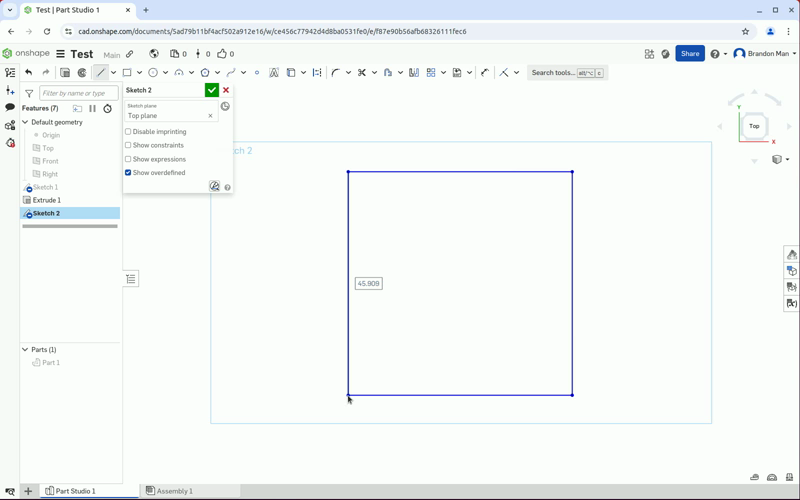
key(c)
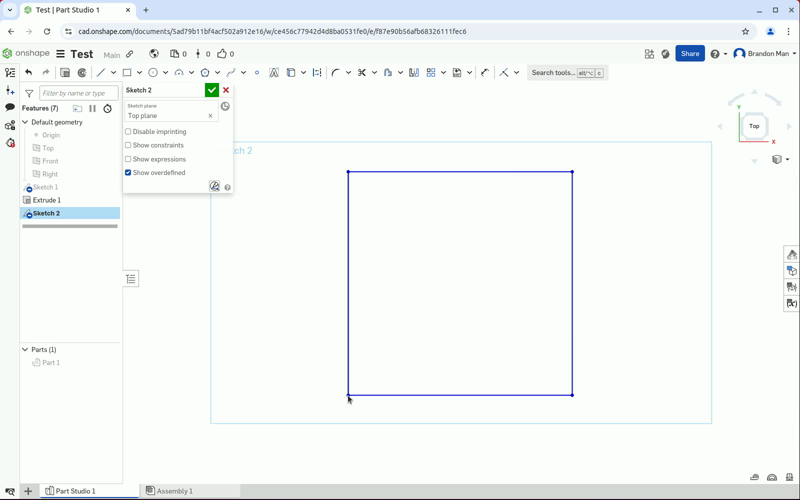
key_down(shift)
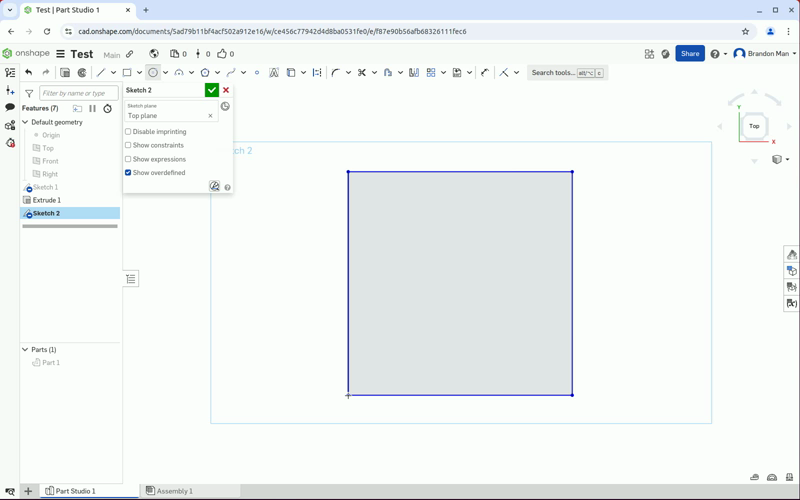
mouse_move(461, 282)
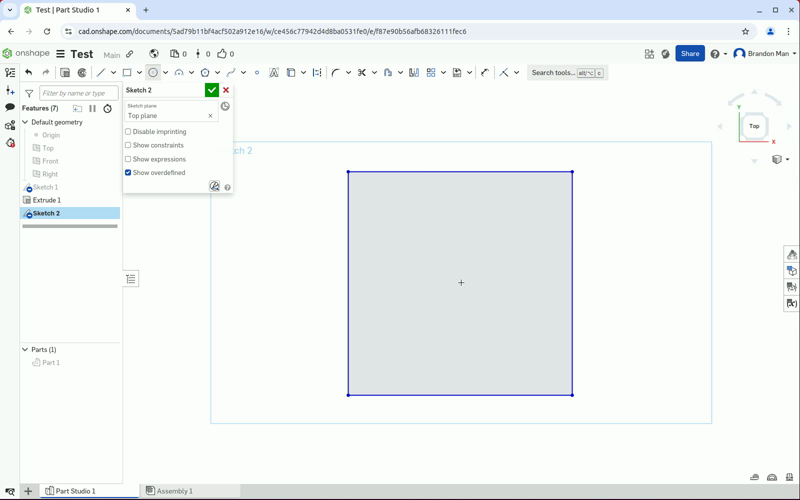
click(461, 282)
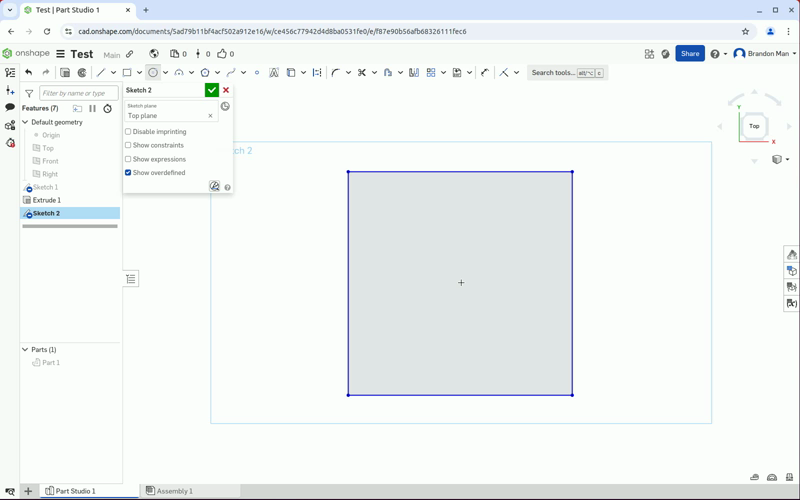
key_up(shift)
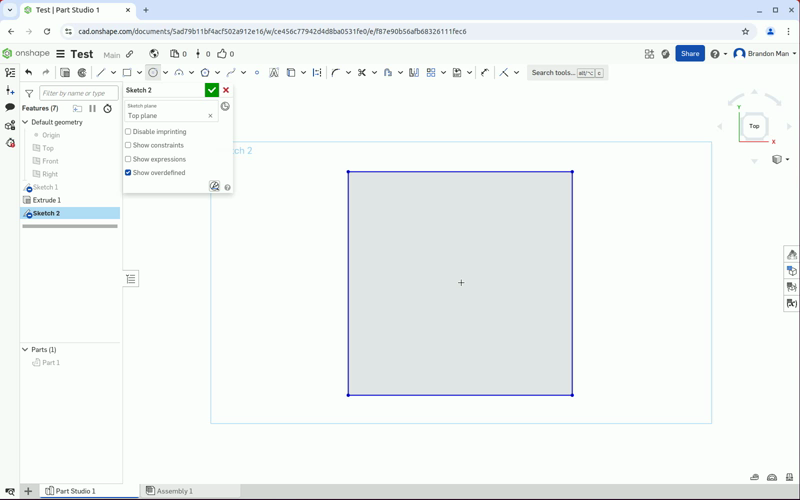
mouse_move(562, 282)
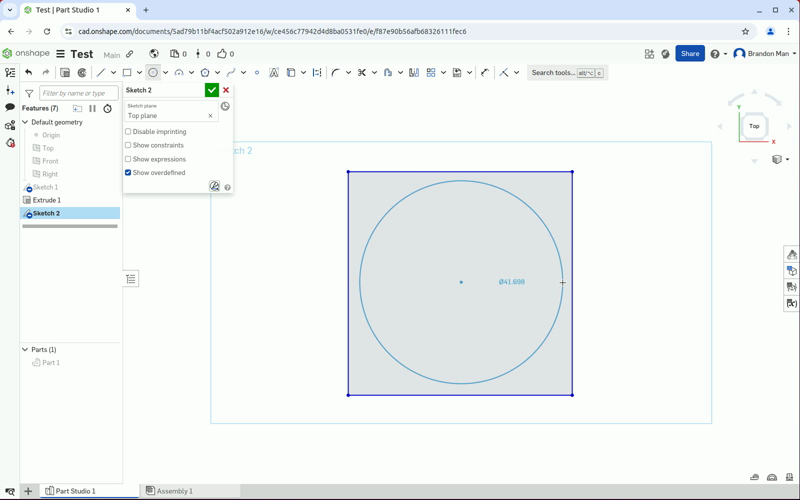
click(562, 282)
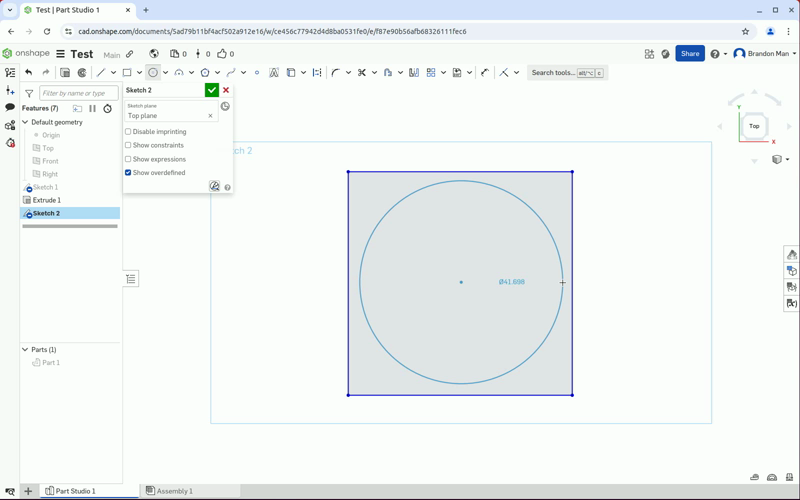
key(esc)
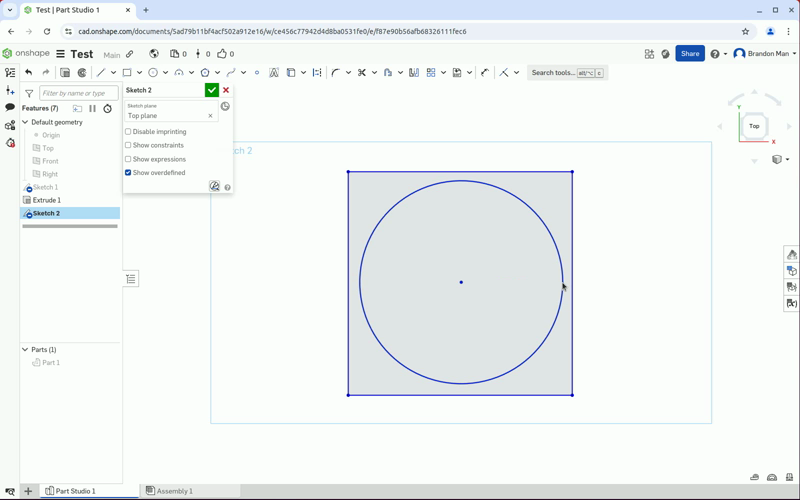
mouse_move(556, 215)
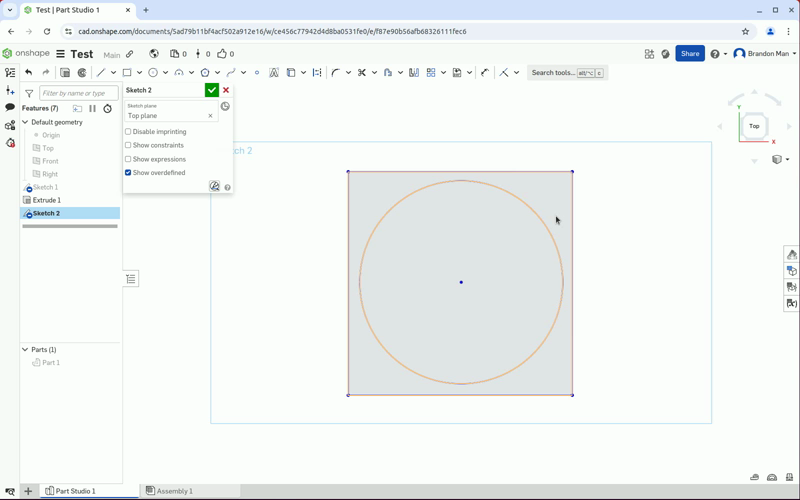
click(556, 215)
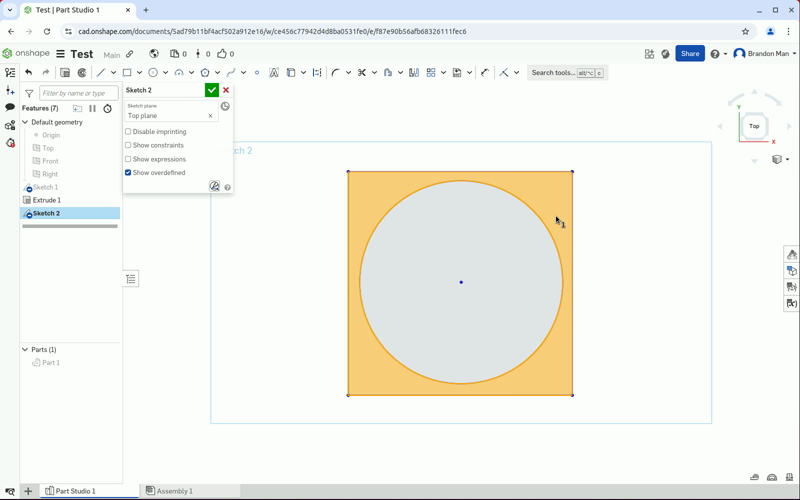
mouse_move(73, 352)
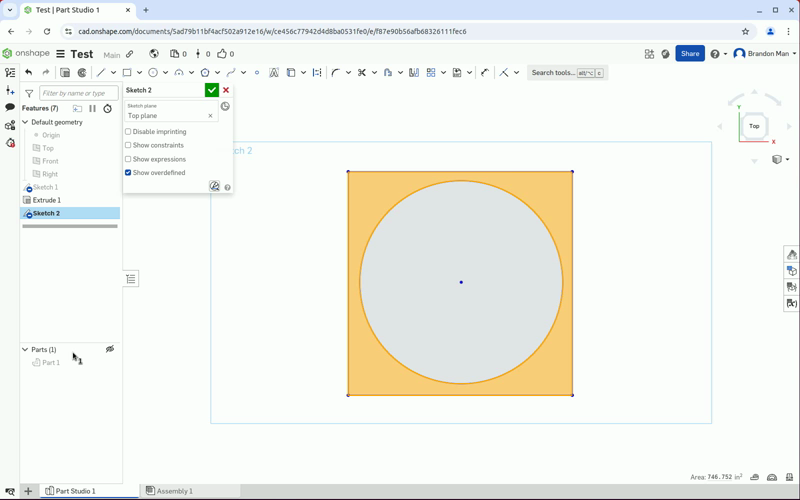
key(shift+y)
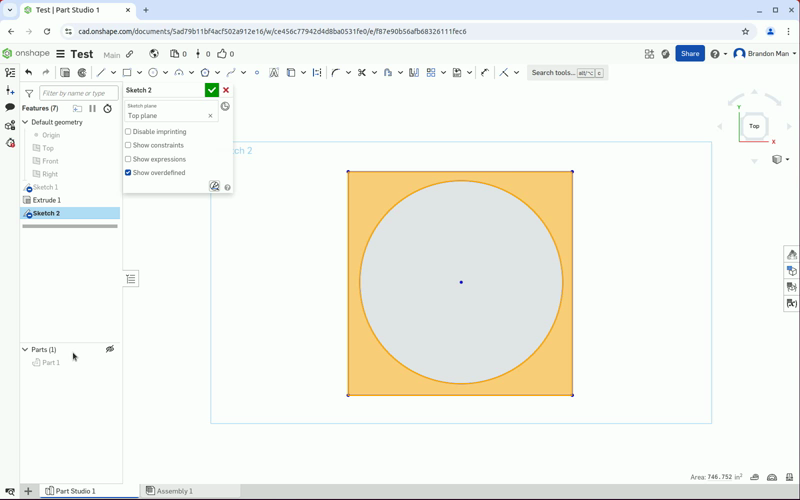
key(shift+e)
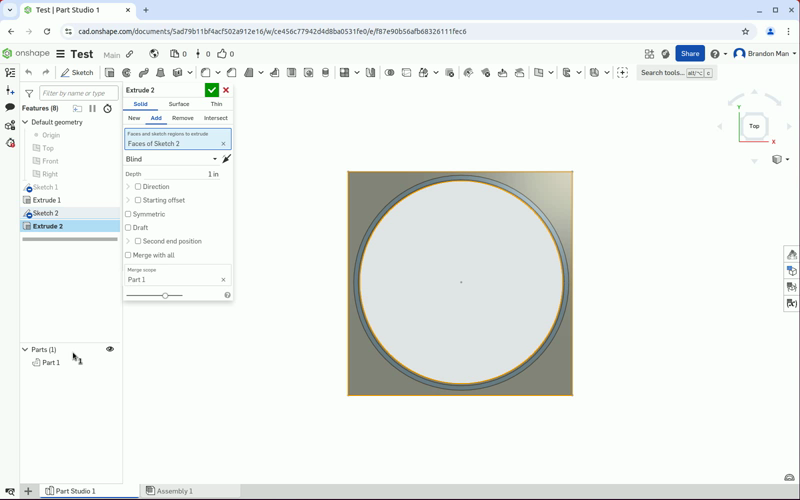
mouse_move(143, 106)
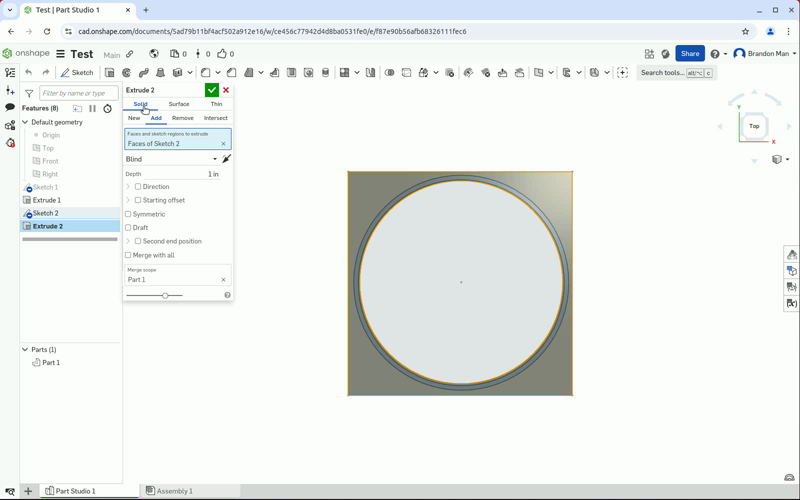
click(143, 106)
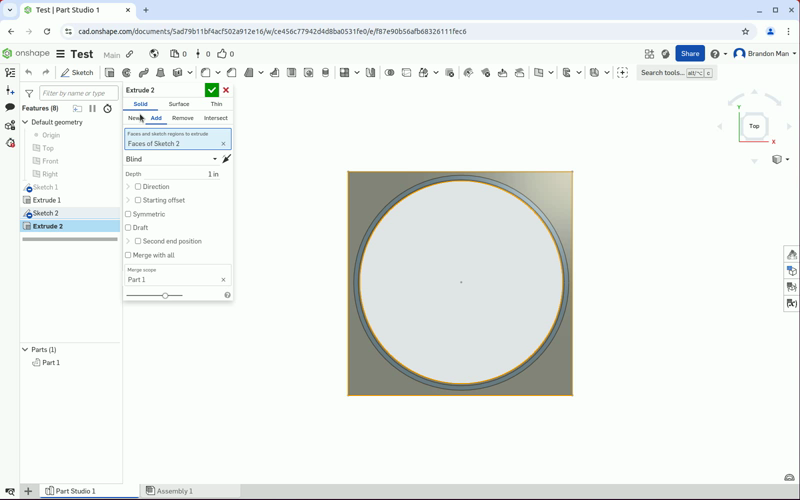
mouse_move(137, 120)
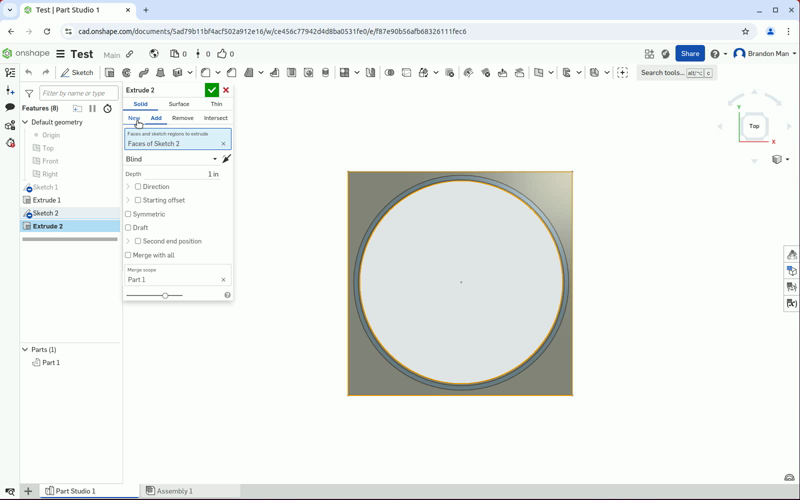
click(137, 120)
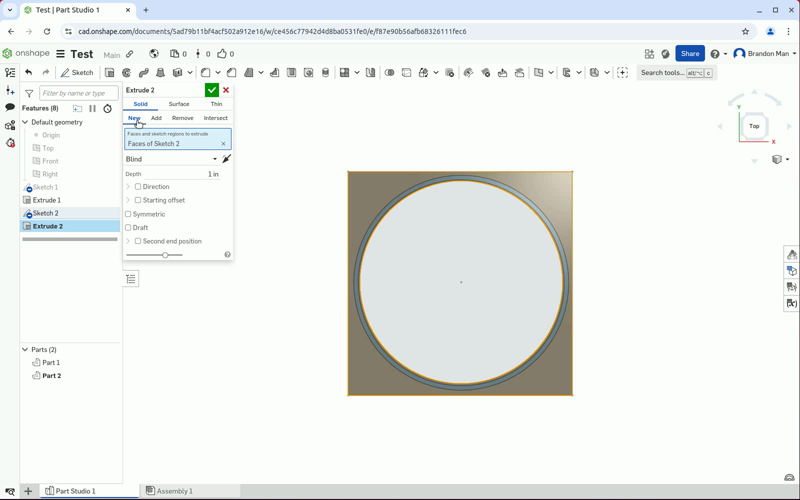
key(tab, 4)
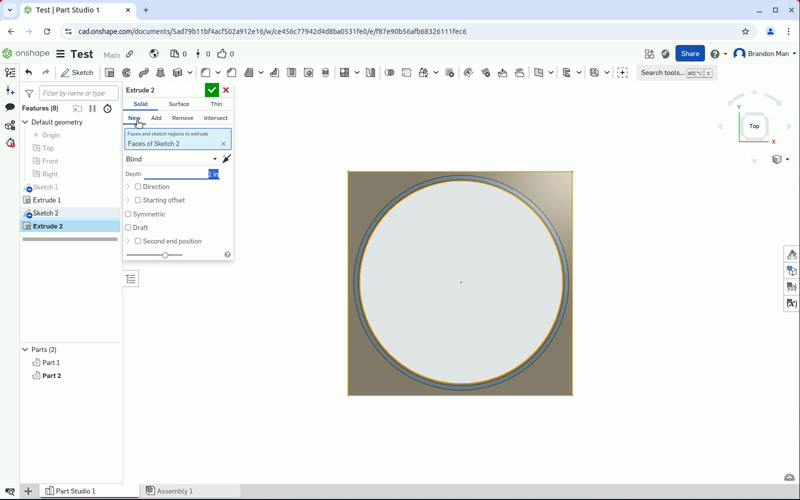
text(-0.963)
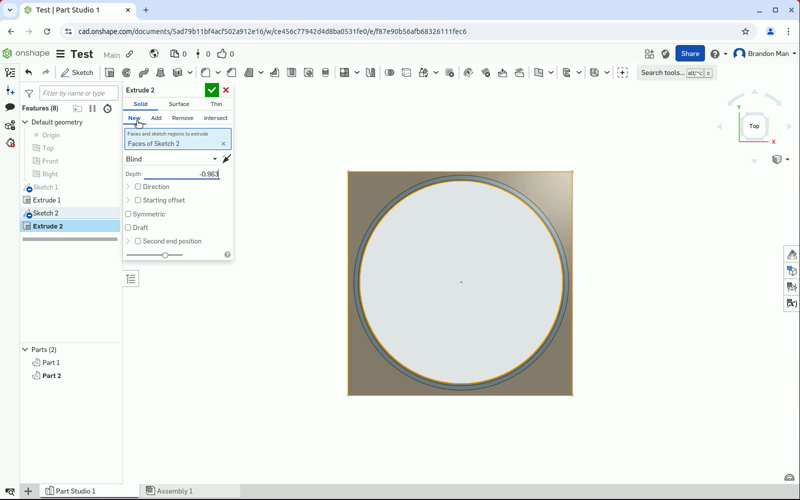
key(enter)
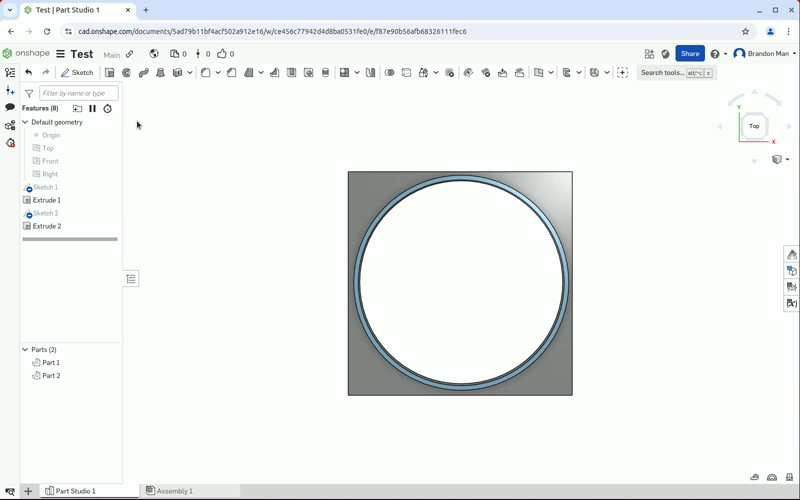
key(shift+h)
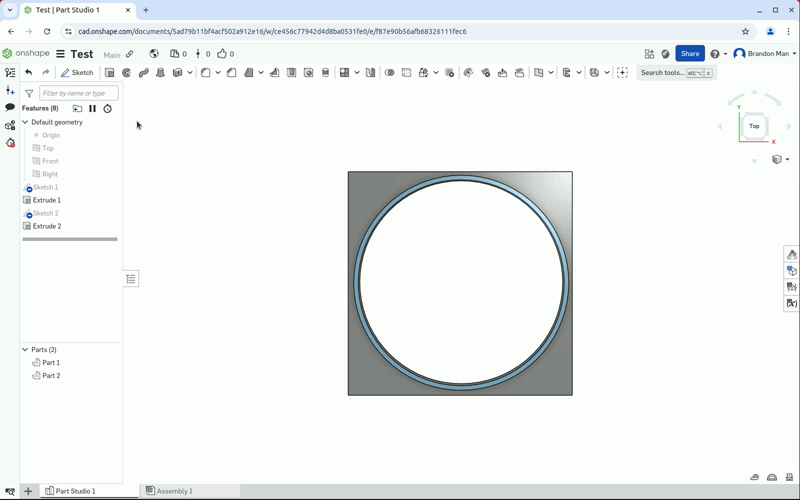
key(shift+h)
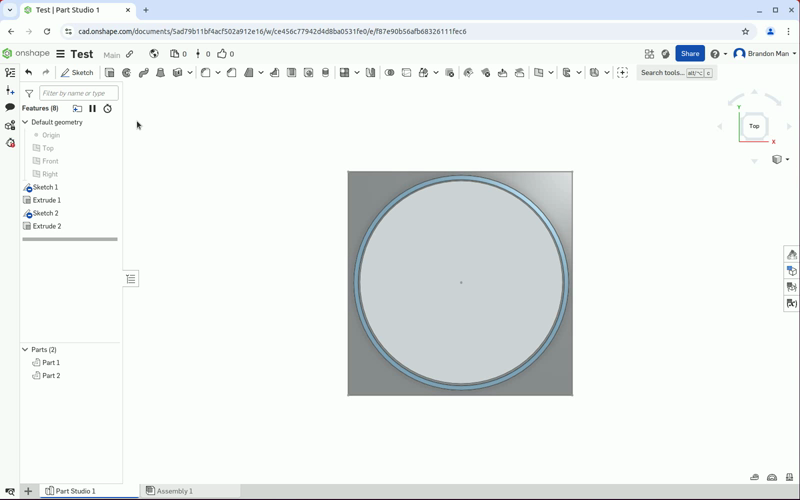
key(shift+7)
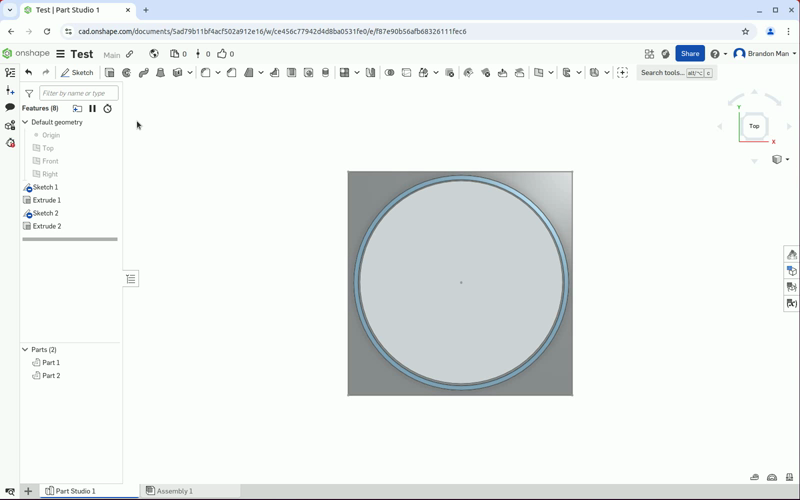
key(up, 3)
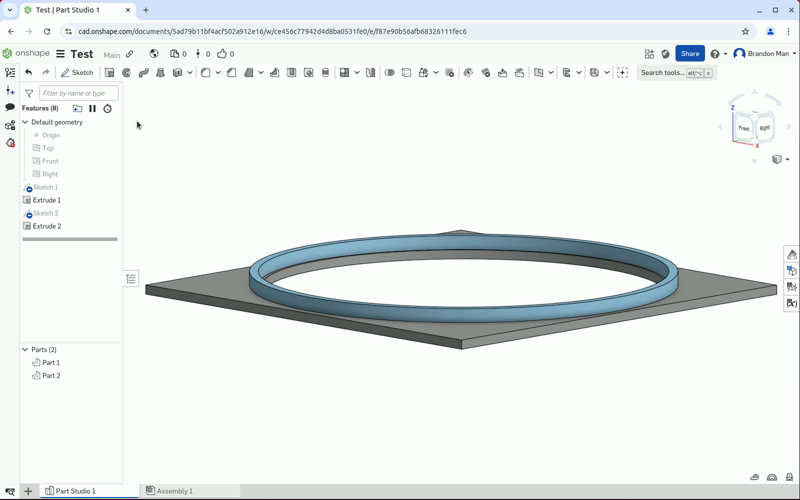
key(left, 3)
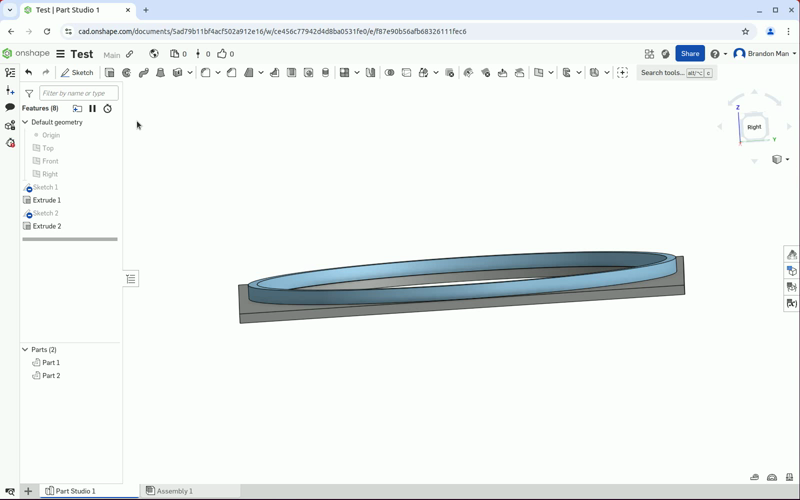
key(right, 3)
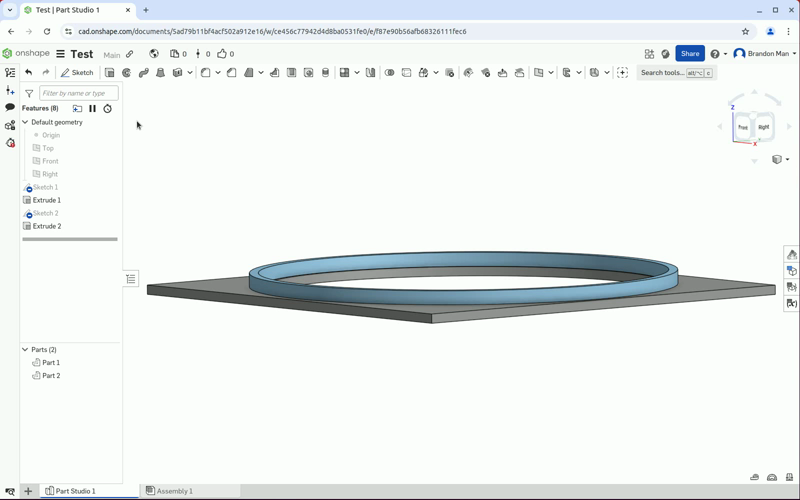
key(down, 3)
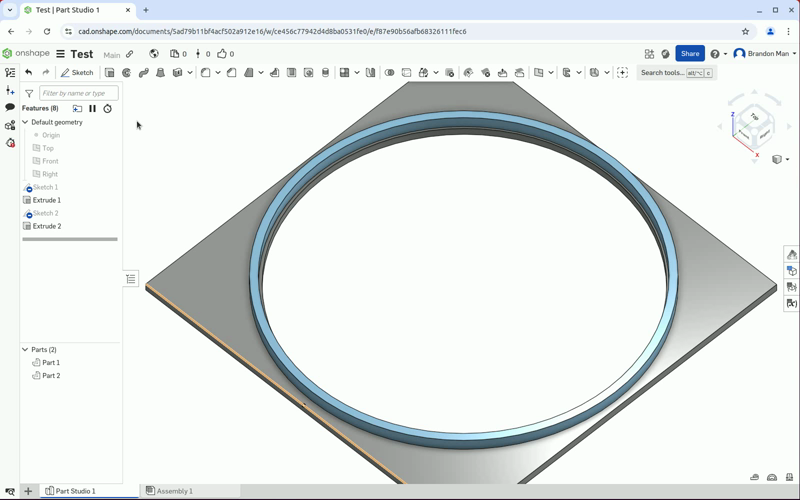
mouse_move(73, 189)
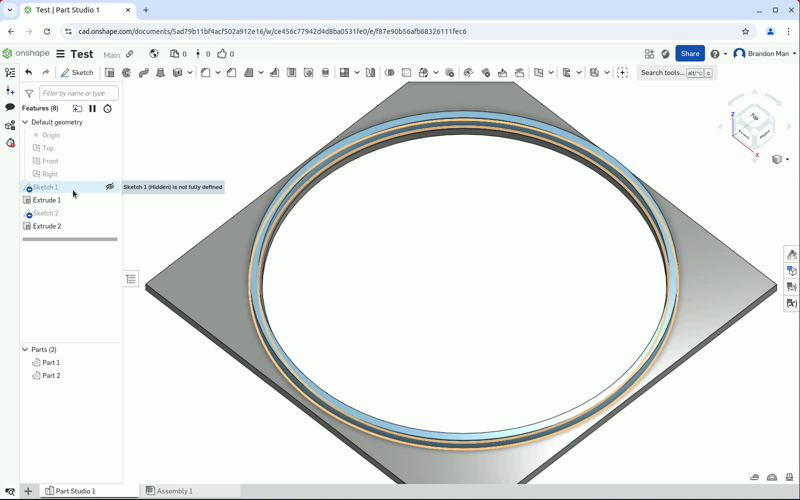
click(73, 189)